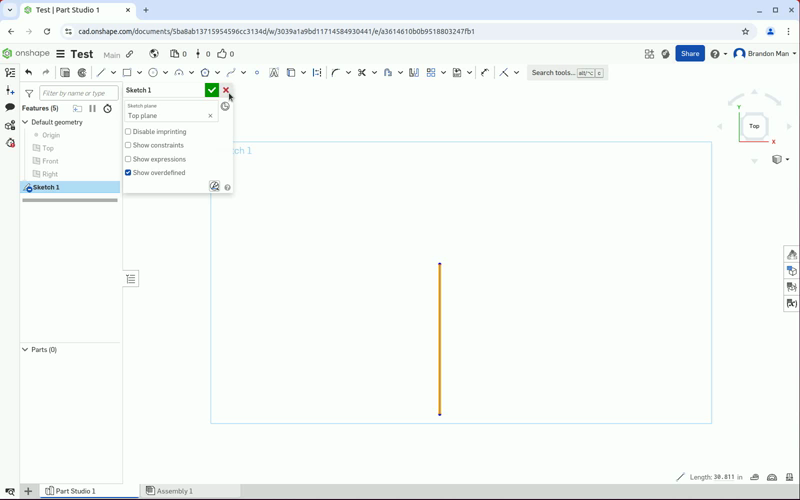
key(shift+h)
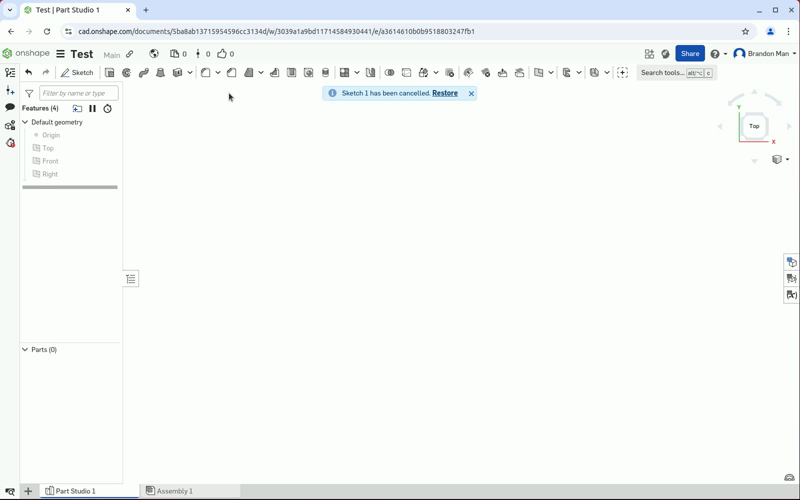
mouse_move(73, 352)
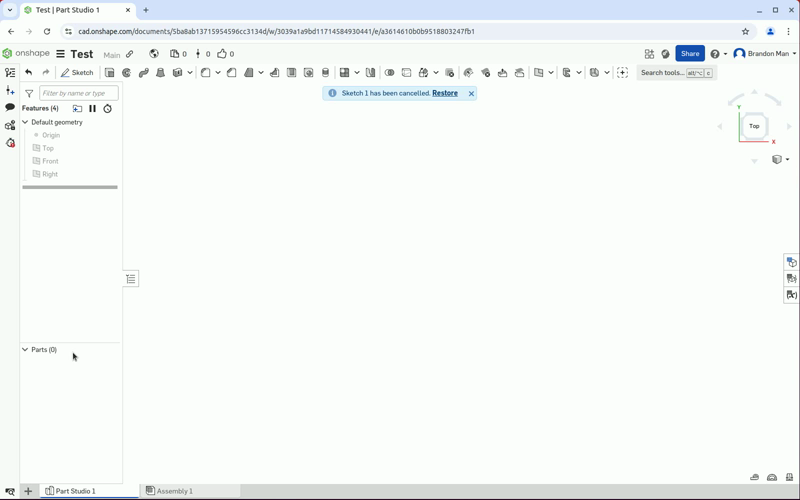
key(y)
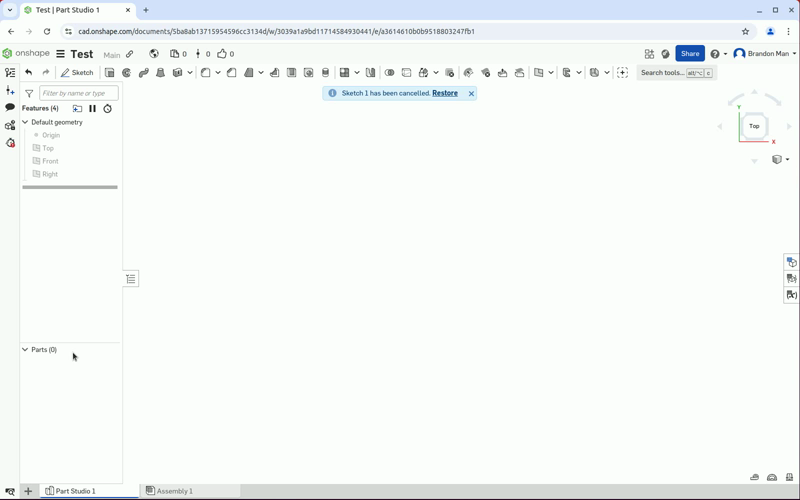
key(shift+p)
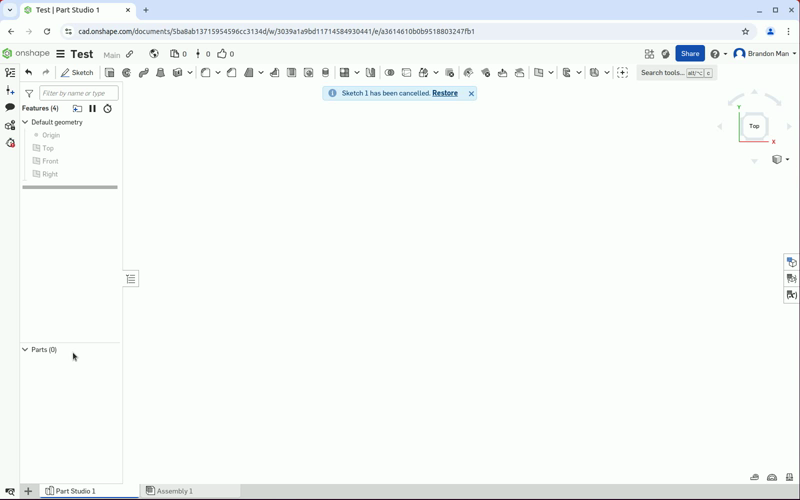
key(space)
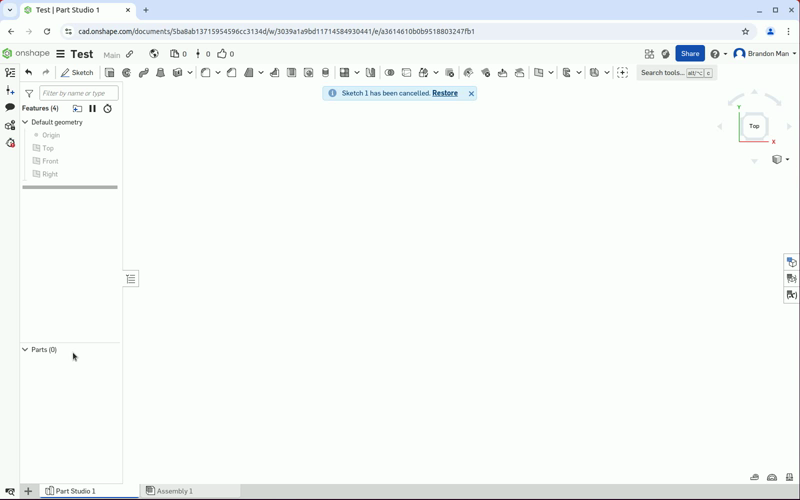
key_down(shift)
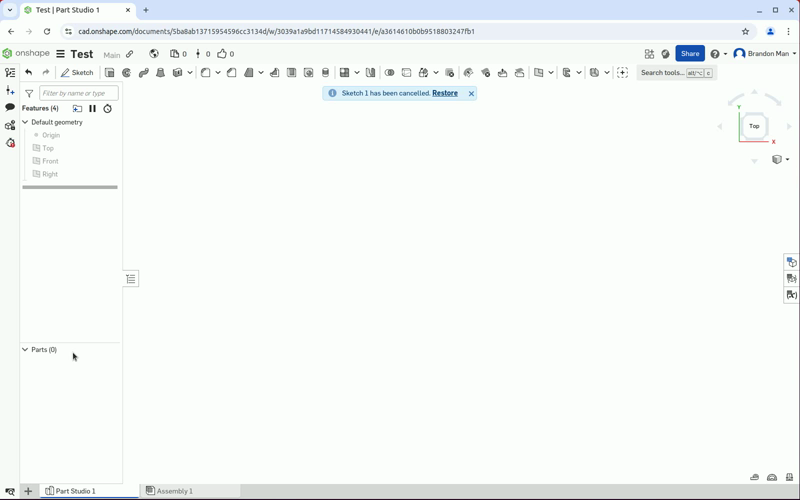
key(up)
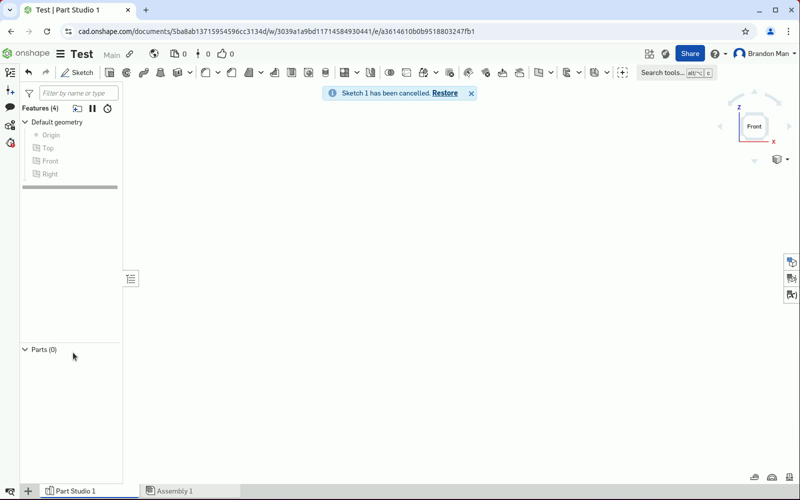
key_up(shift)
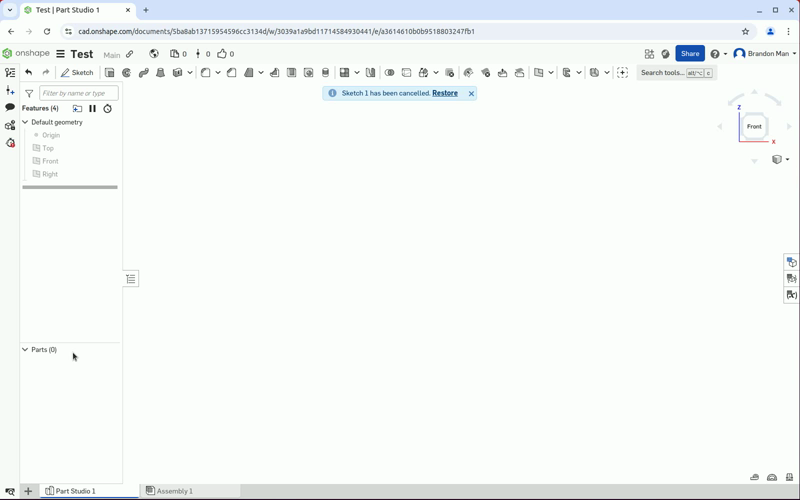
mouse_move(73, 352)
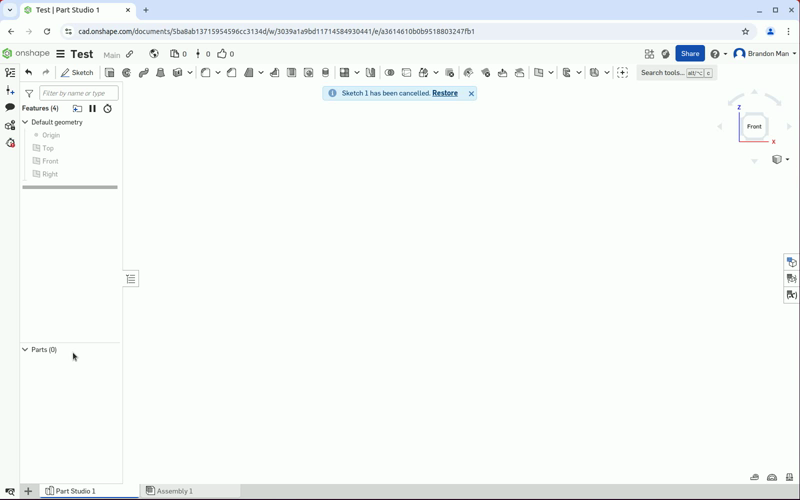
key(shift+y)
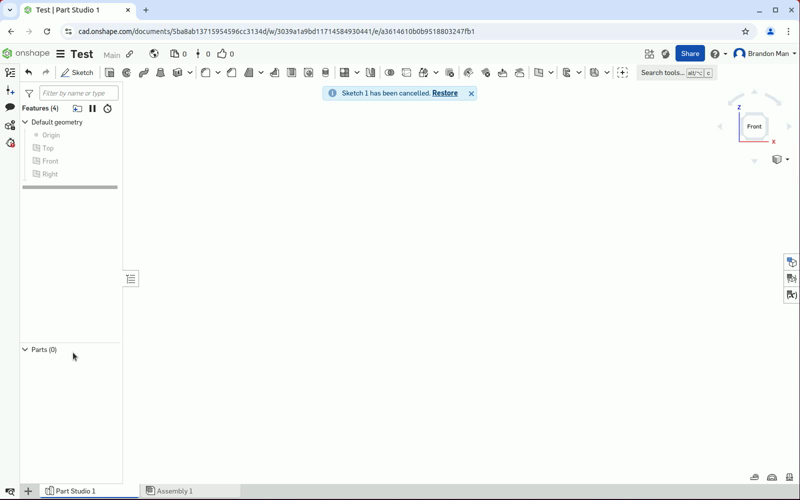
key(shift+s)
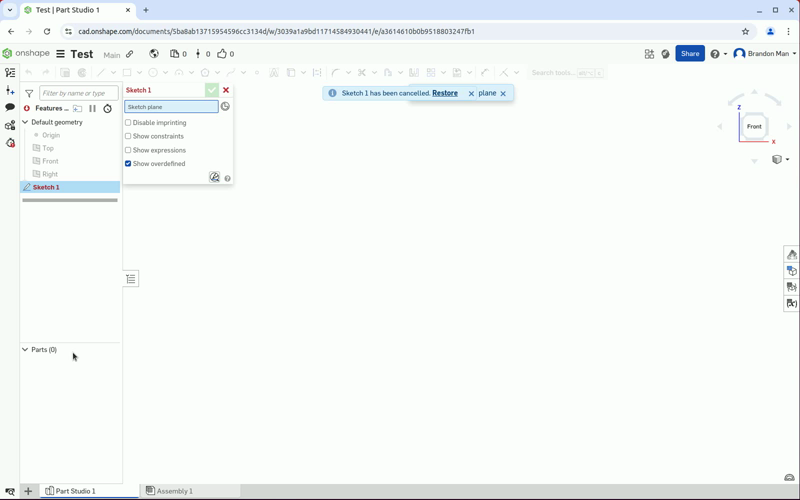
mouse_move(73, 163)
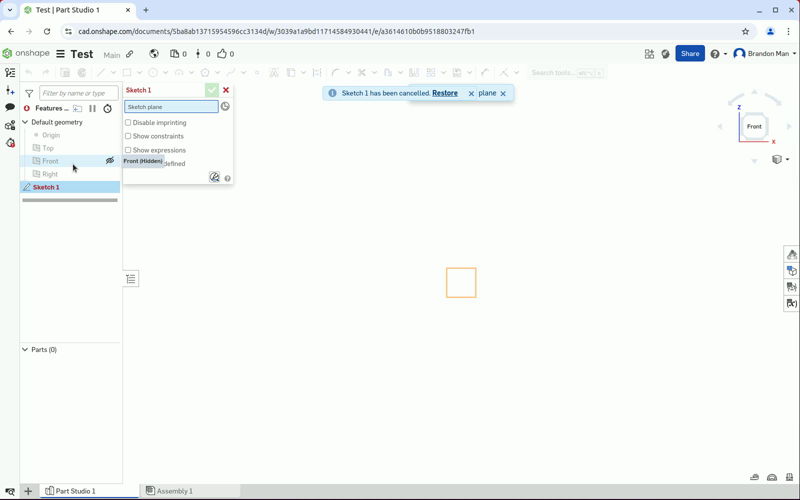
click(73, 163)
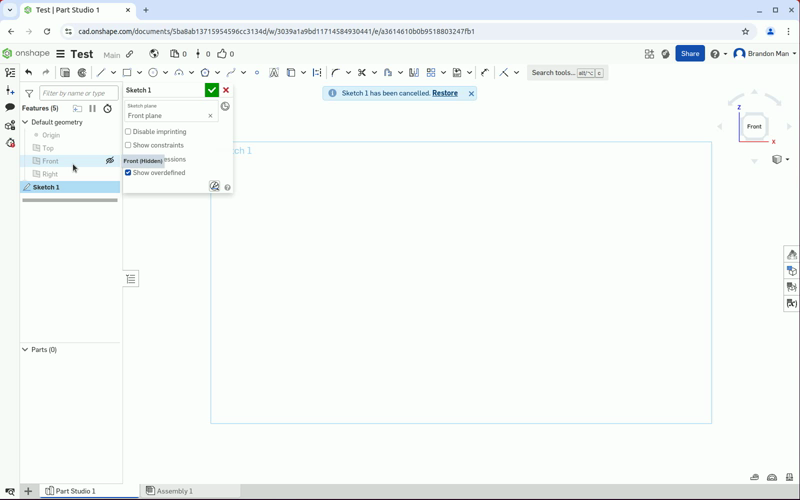
mouse_move(73, 352)
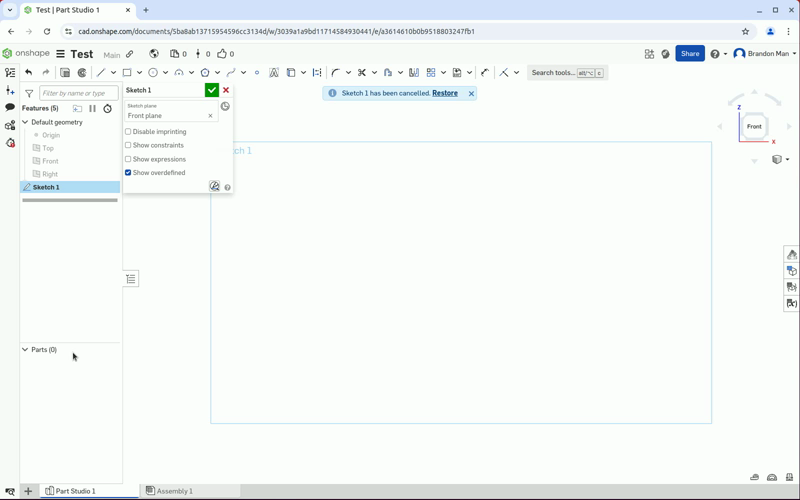
key(y)
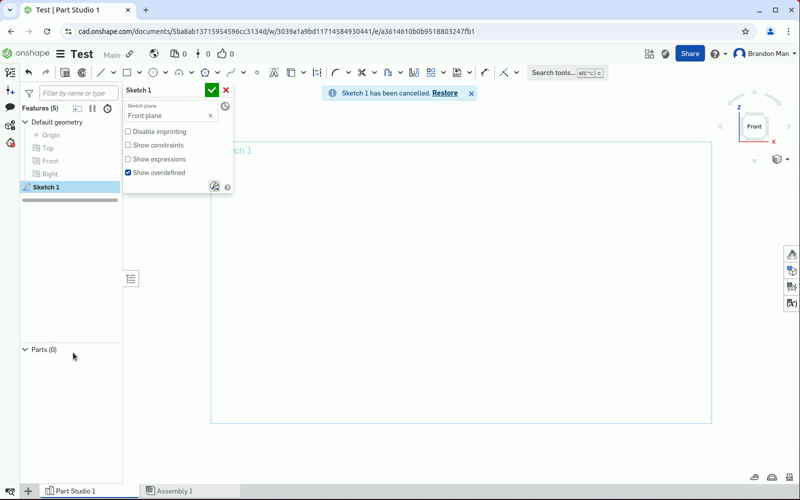
key(l)
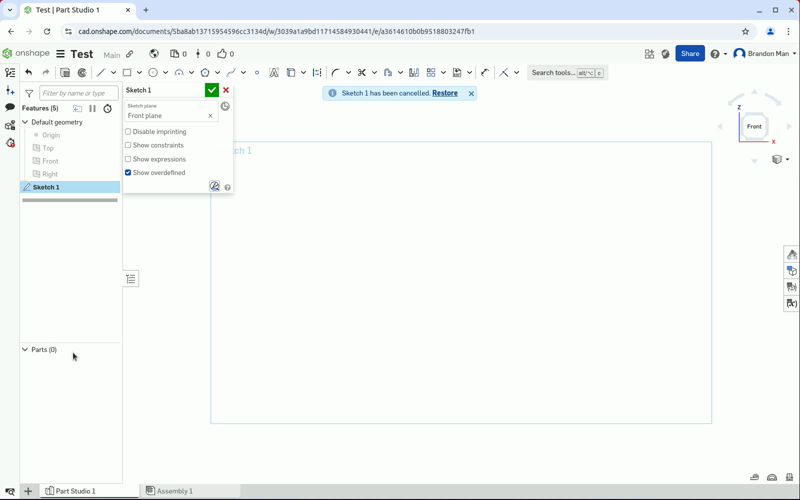
key_down(shift)
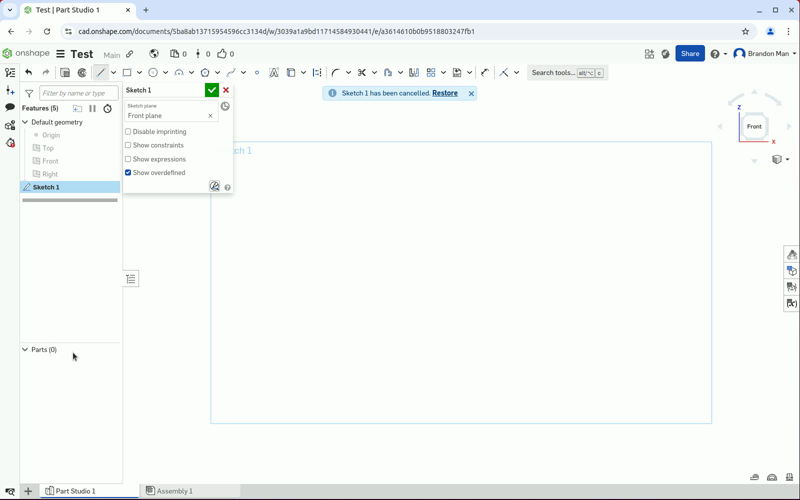
mouse_move(450, 365)
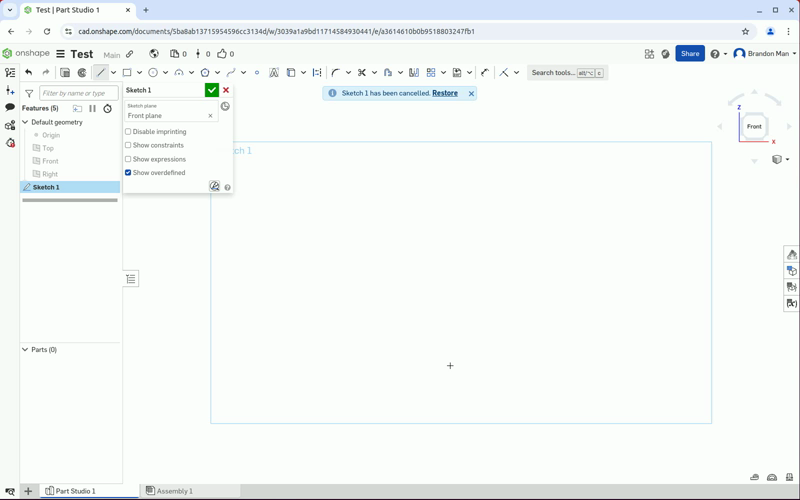
click(450, 365)
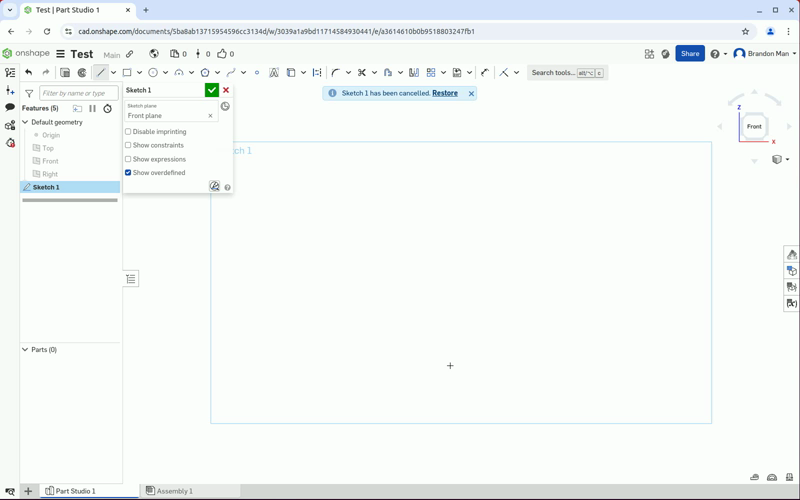
key_up(shift)
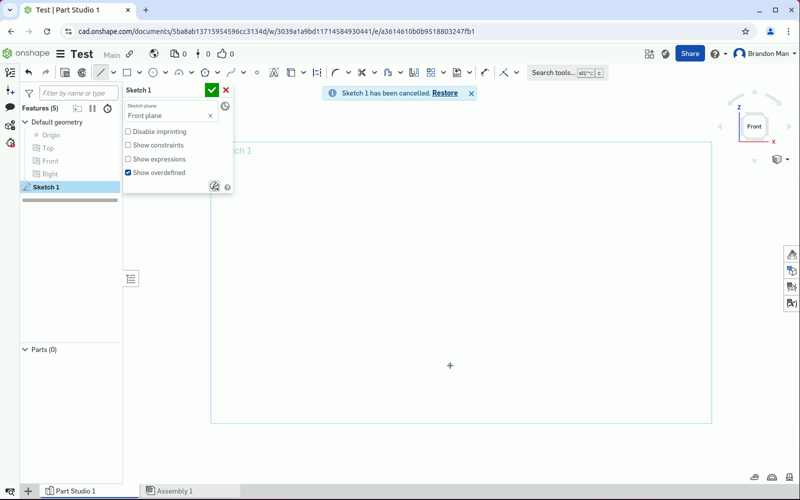
key_down(shift)
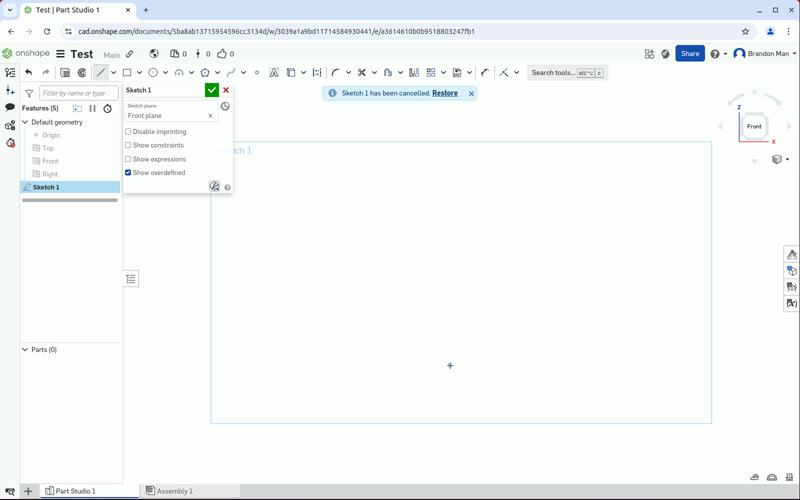
mouse_move(480, 365)
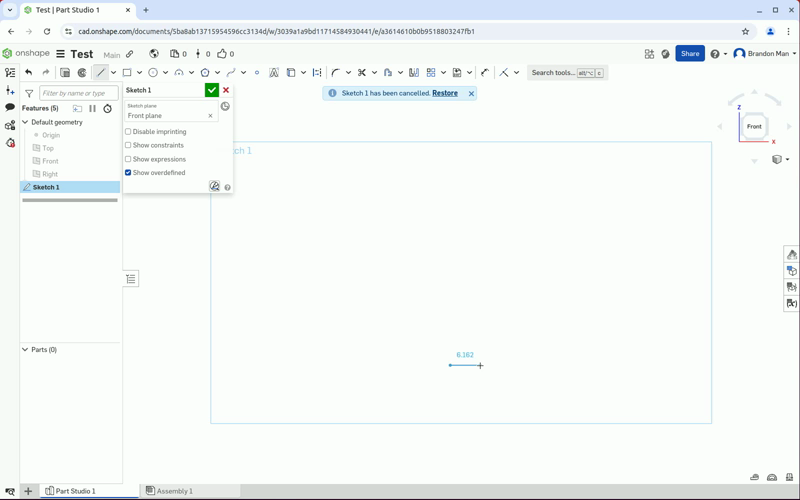
mouse_move(473, 365)
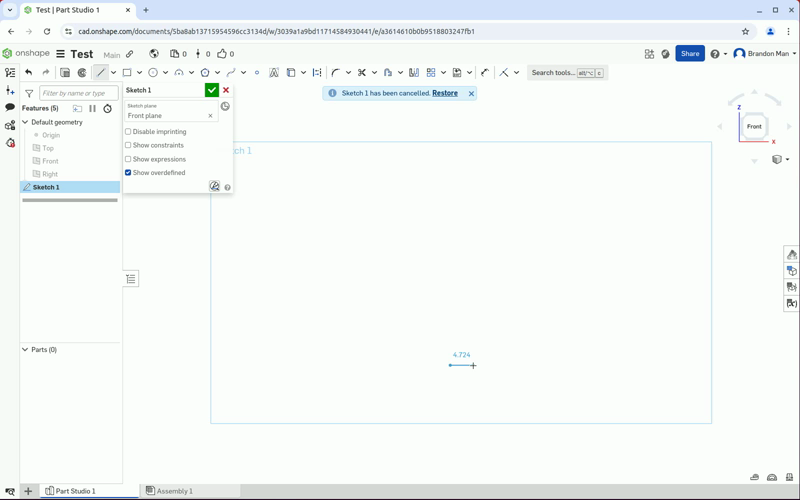
click(473, 365)
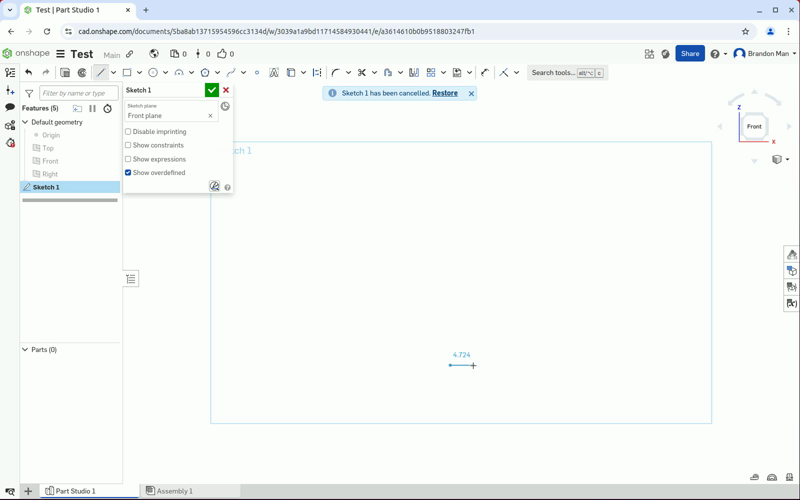
key_up(shift)
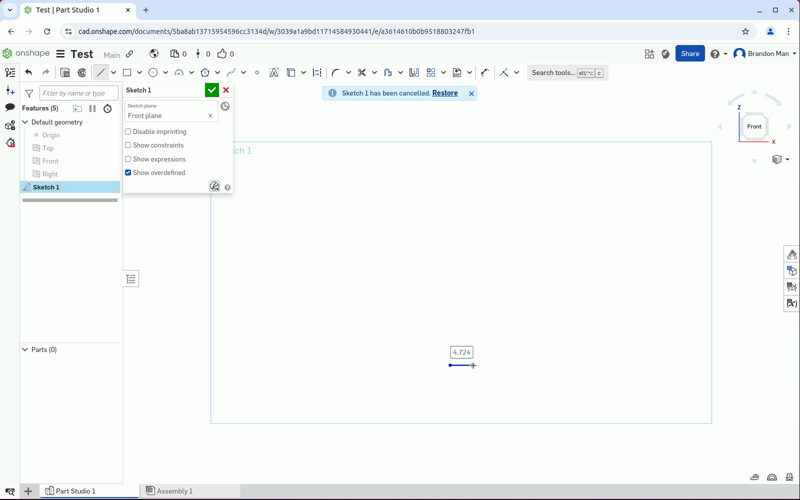
key_down(shift)
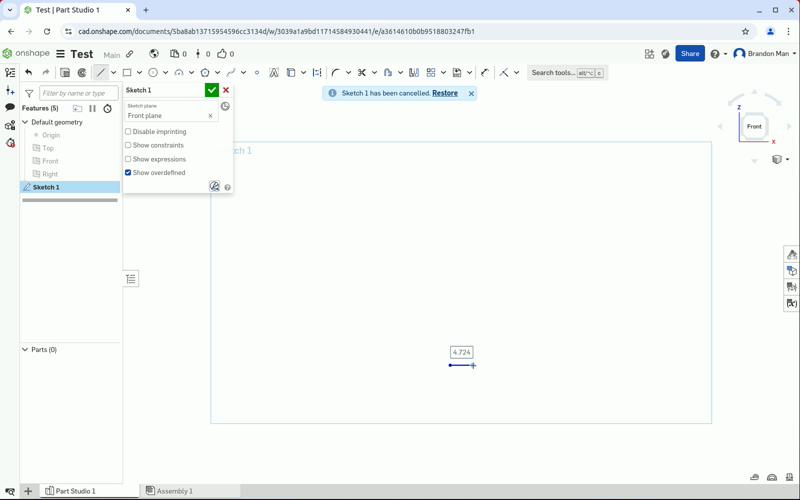
mouse_move(503, 365)
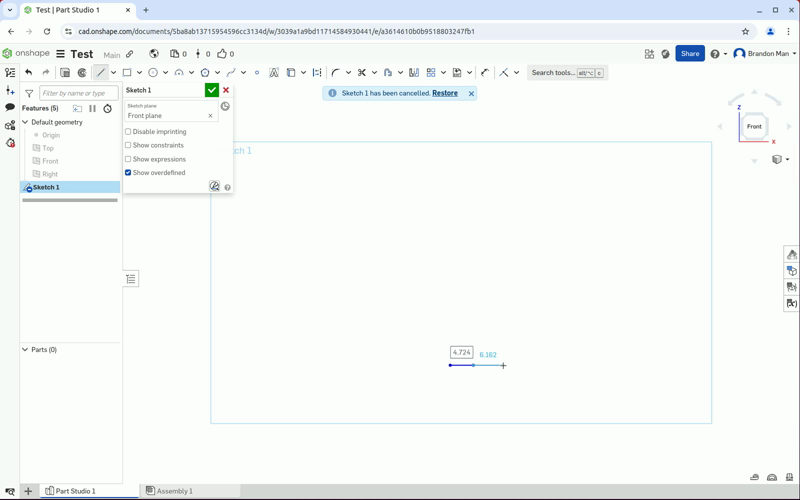
mouse_move(489, 365)
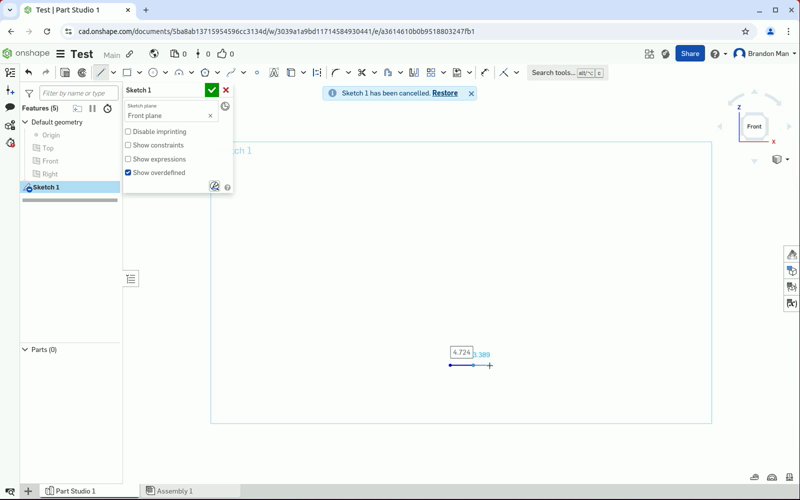
click(489, 365)
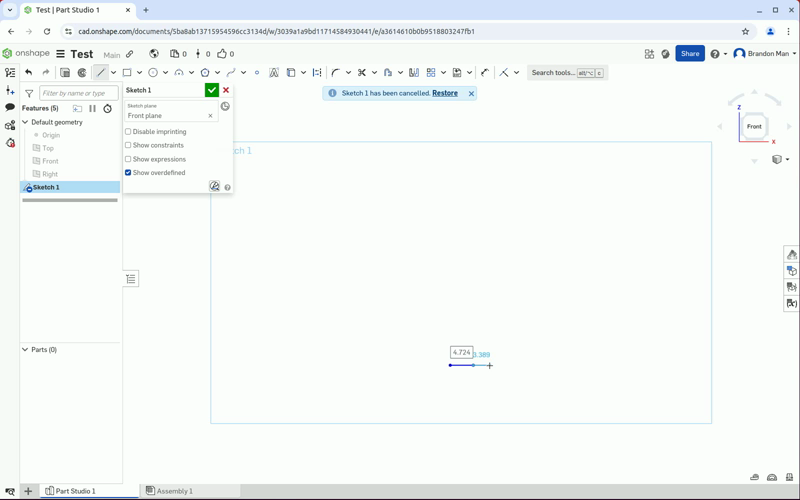
key_up(shift)
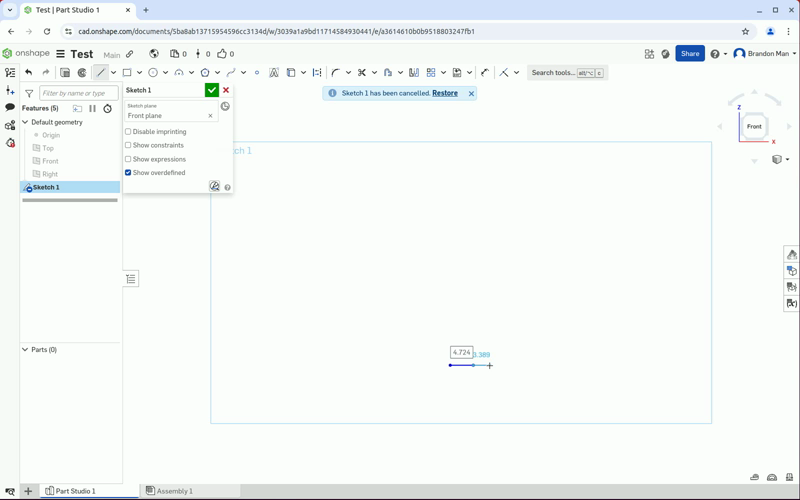
key_down(shift)
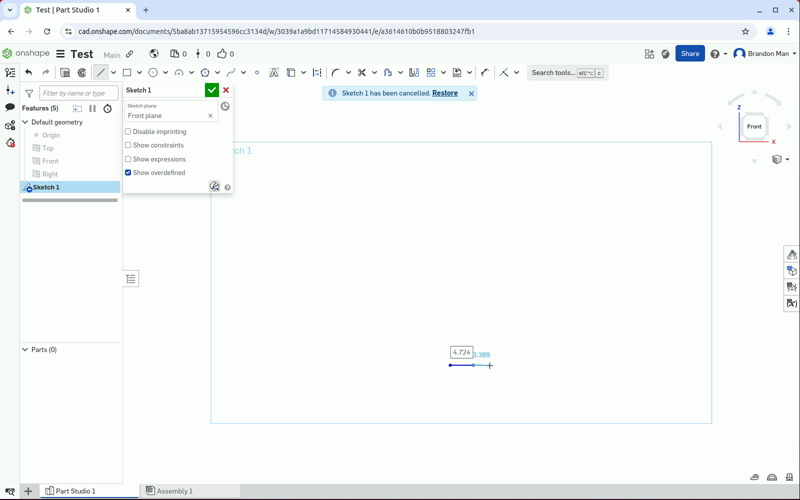
mouse_move(450, 221)
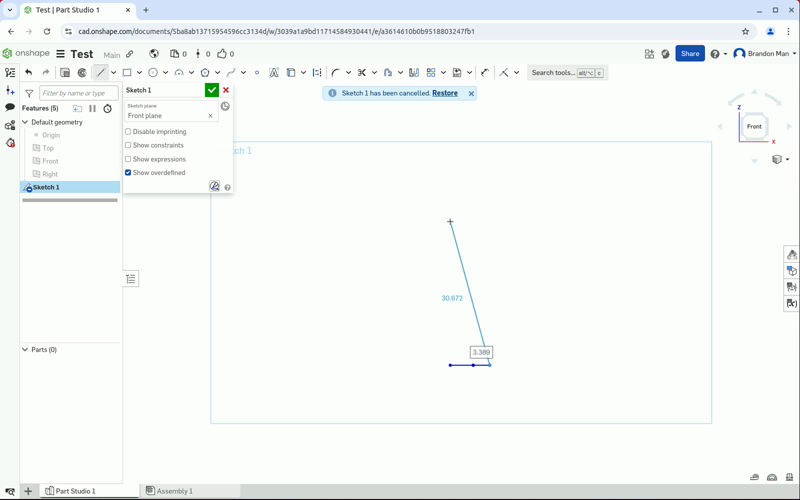
click(450, 221)
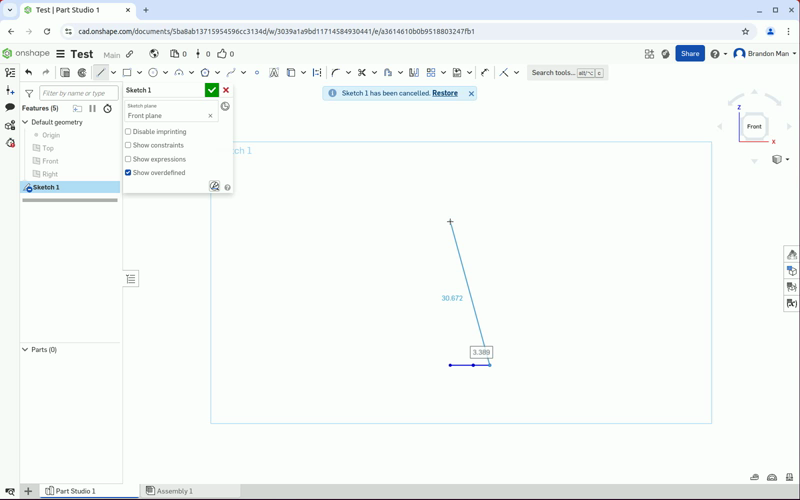
key_up(shift)
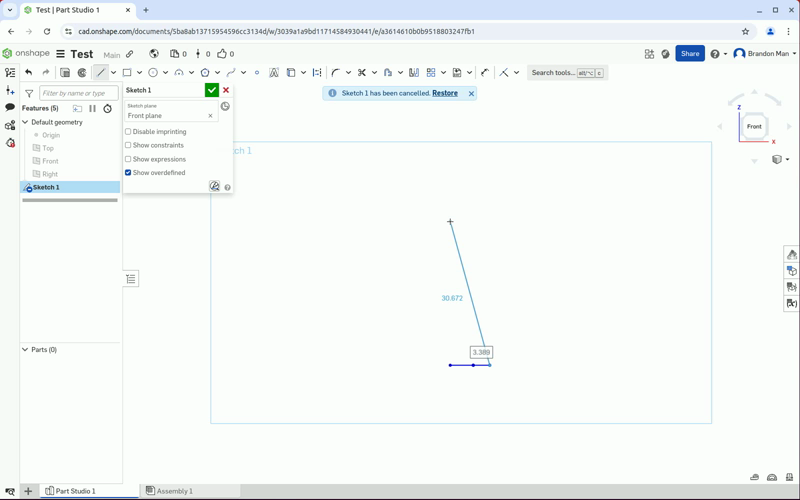
key_down(shift)
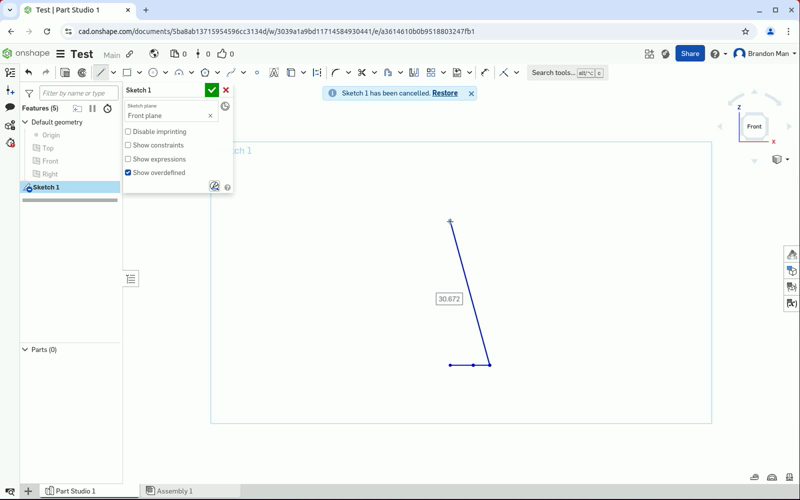
mouse_move(450, 365)
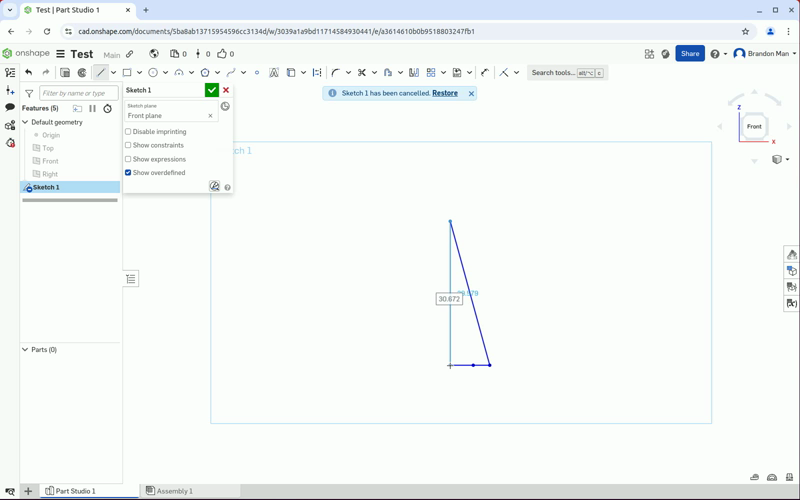
key_up(shift)
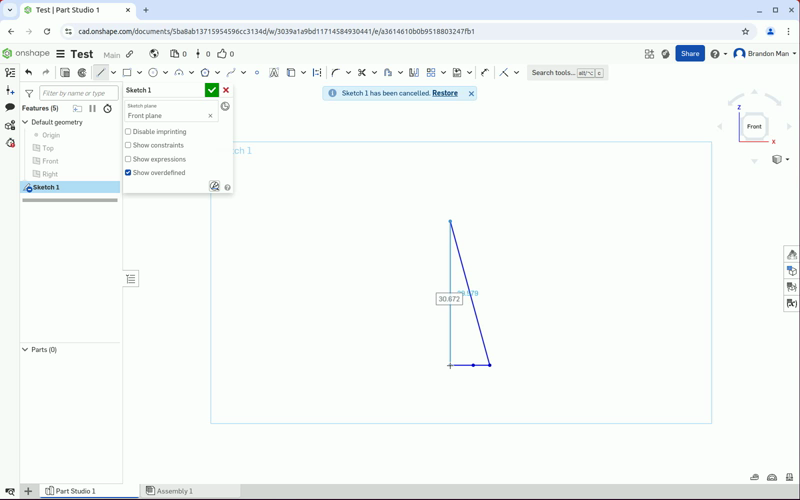
click(450, 365)
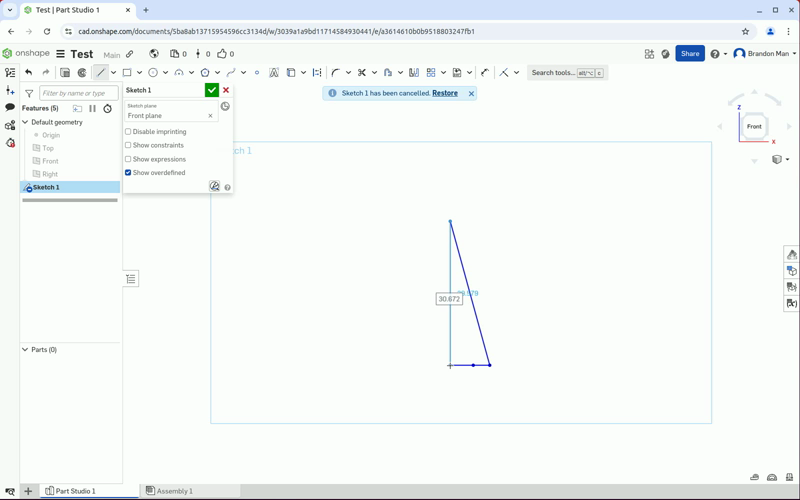
key(esc)
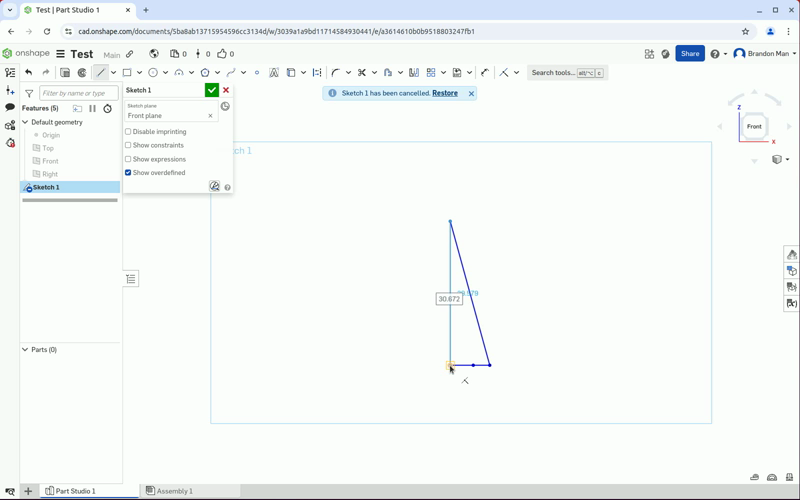
mouse_move(460, 276)
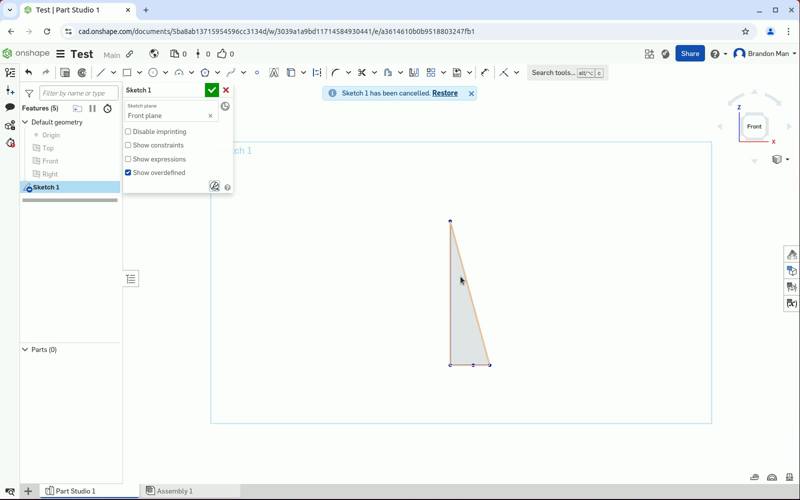
click(460, 276)
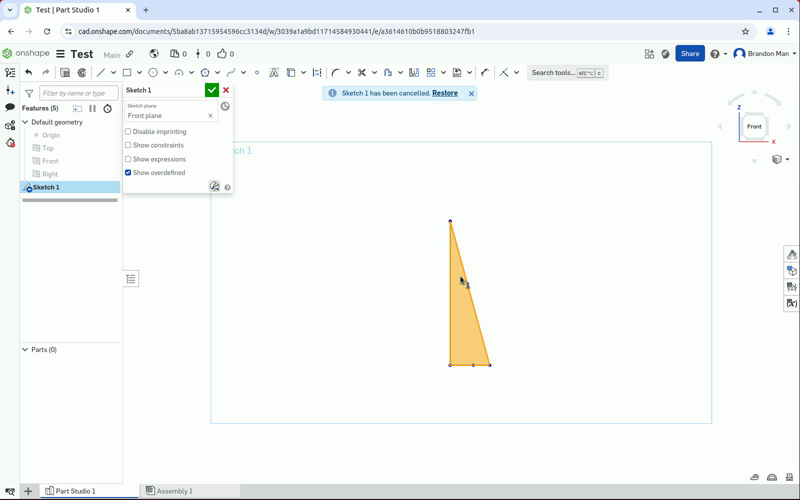
mouse_move(73, 352)
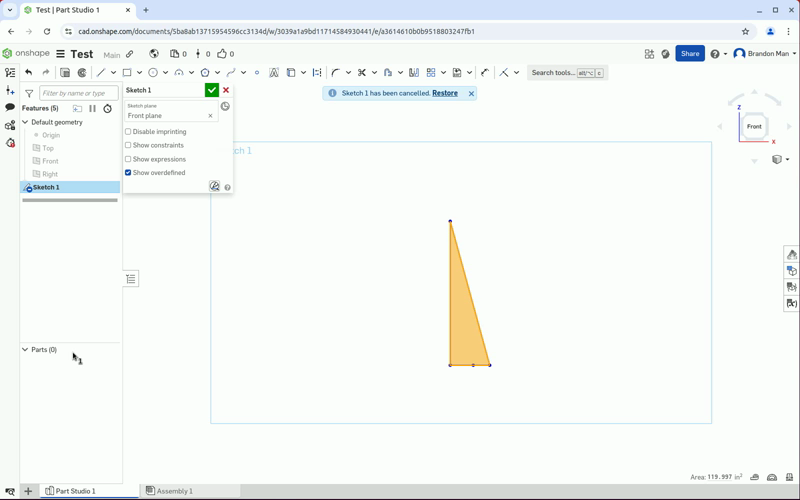
key(shift+y)
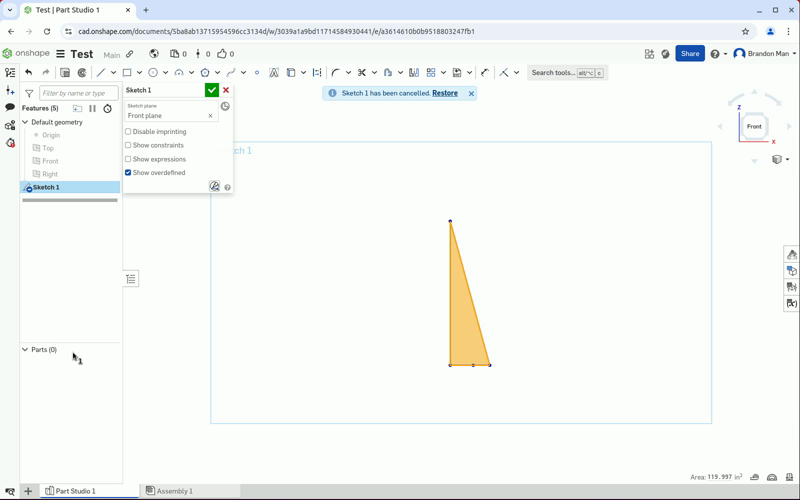
key(shift+e)
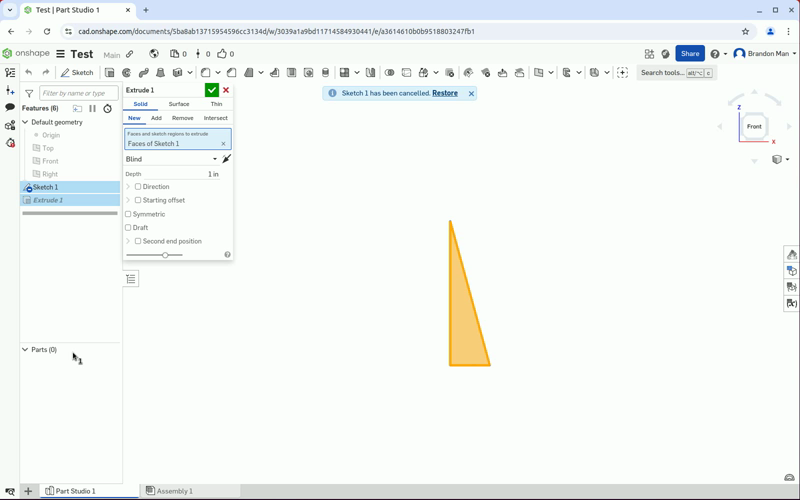
mouse_move(143, 106)
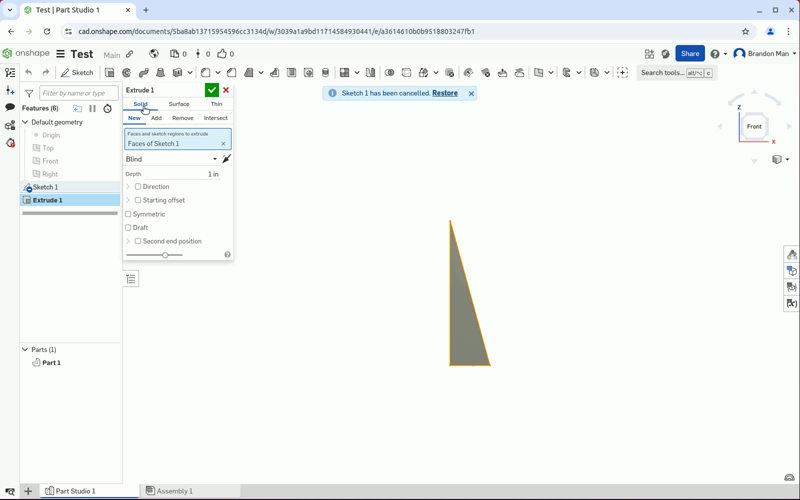
click(143, 106)
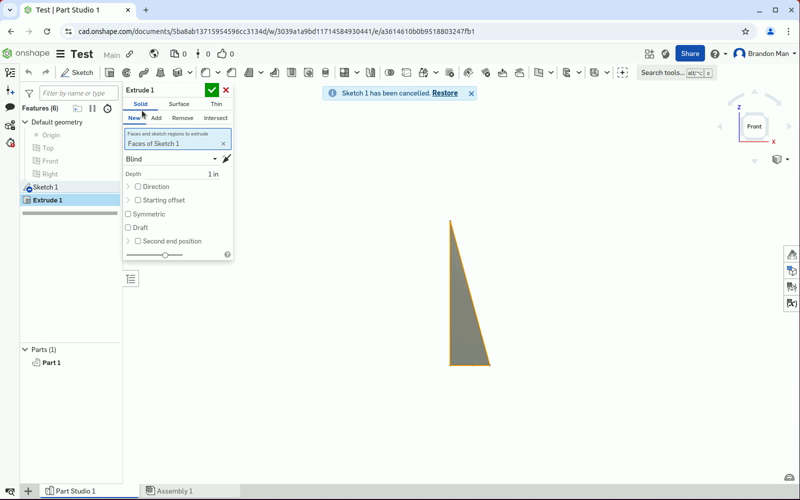
mouse_move(137, 120)
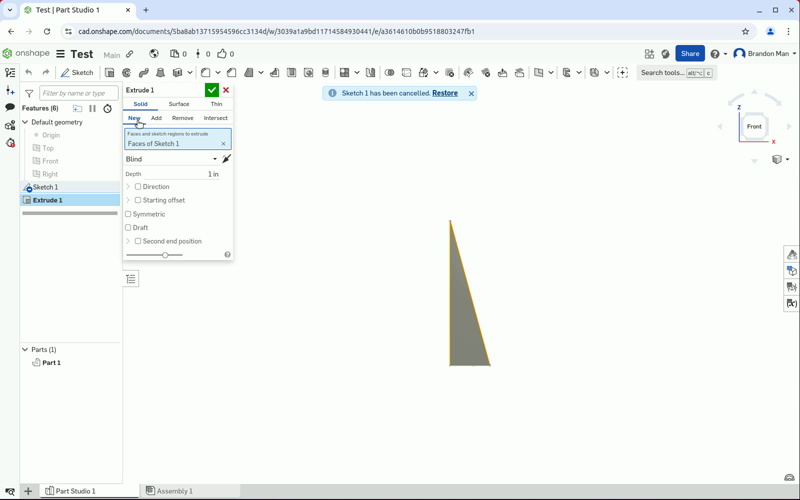
click(137, 120)
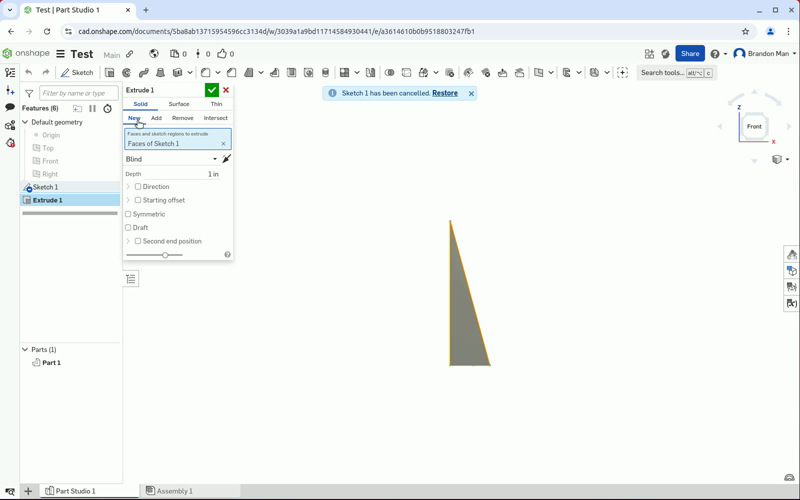
key(tab, 4)
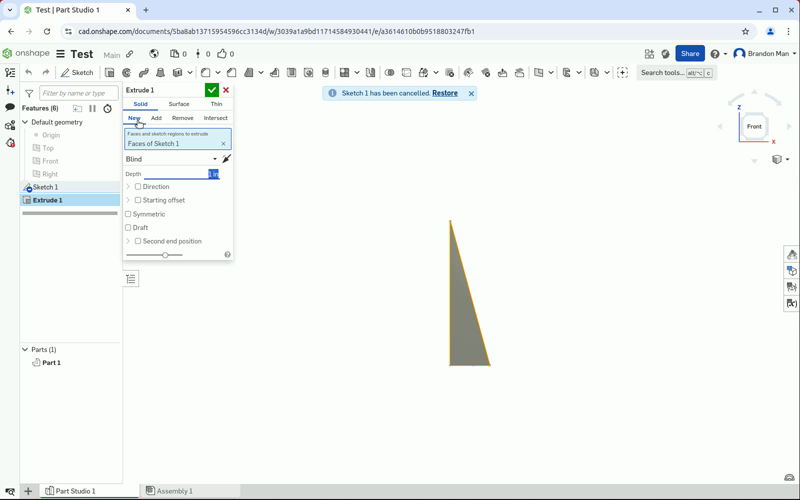
text(10.11)
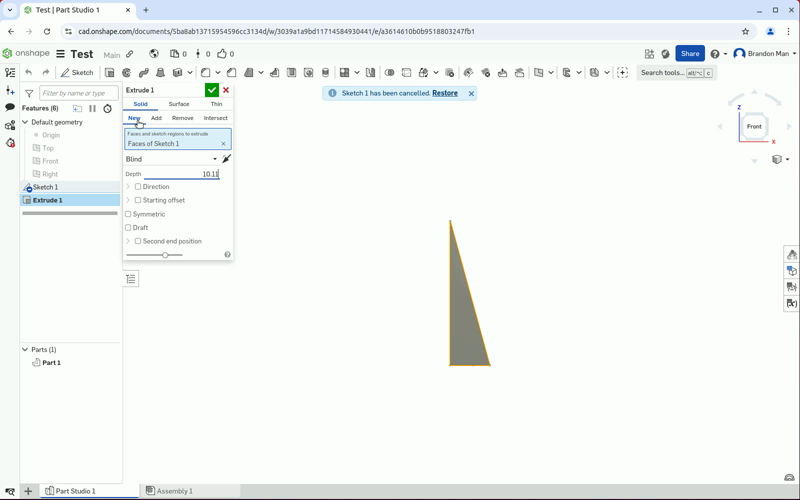
key(enter)
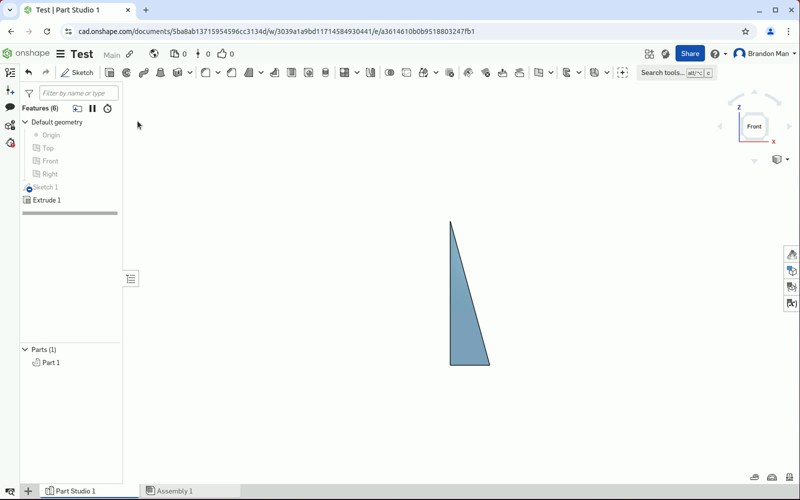
key(shift+h)
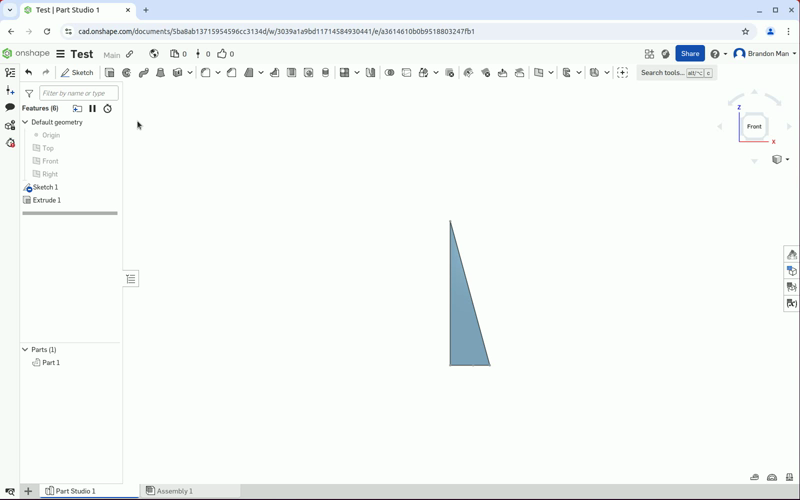
key(shift+h)
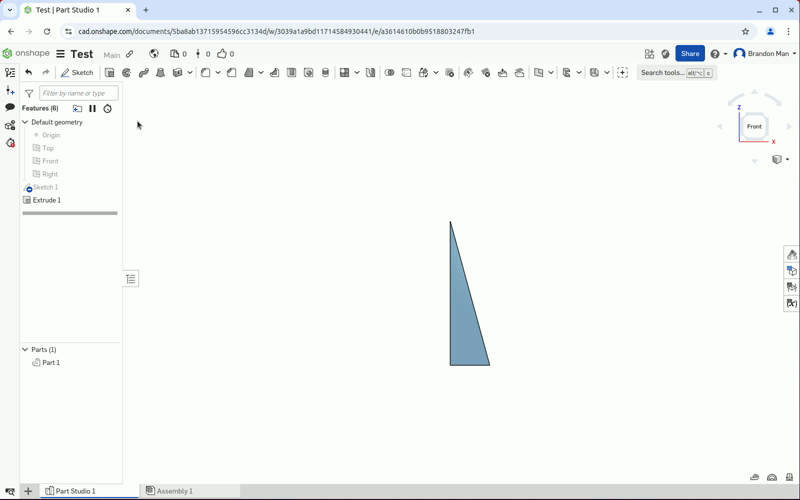
mouse_move(73, 189)
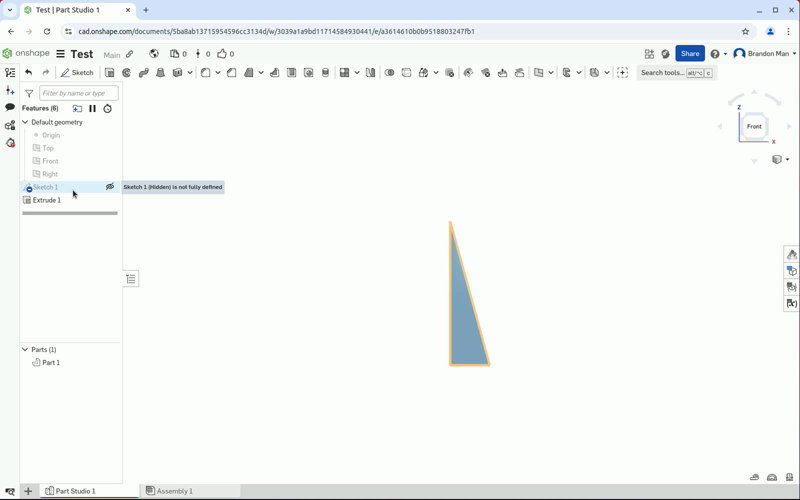
click(73, 189)
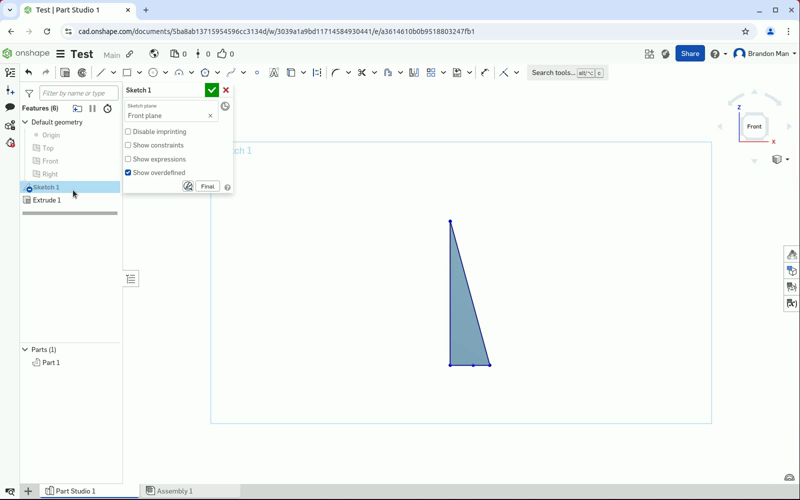
mouse_move(229, 92)
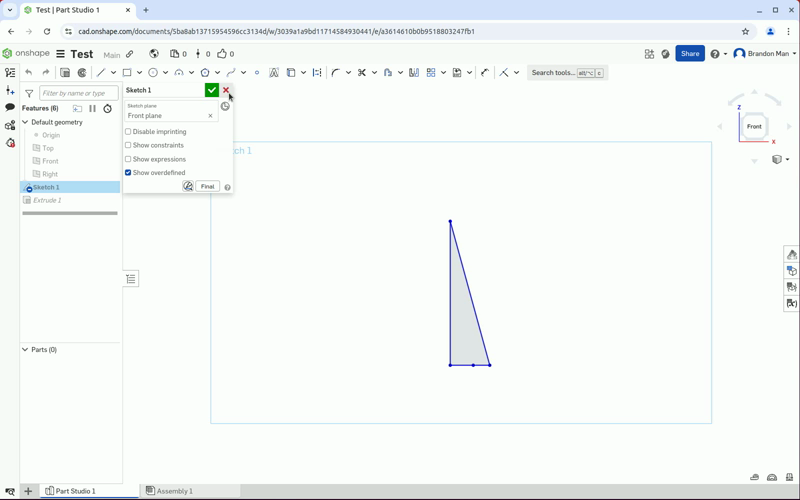
click(229, 92)
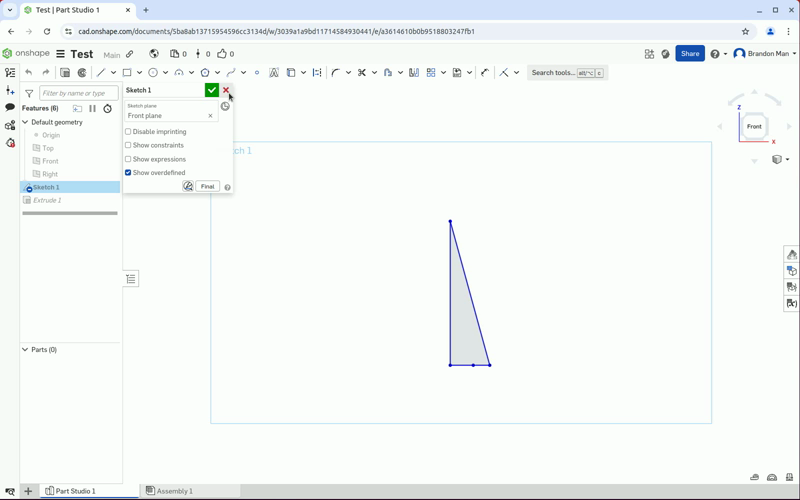
key(shift+s)
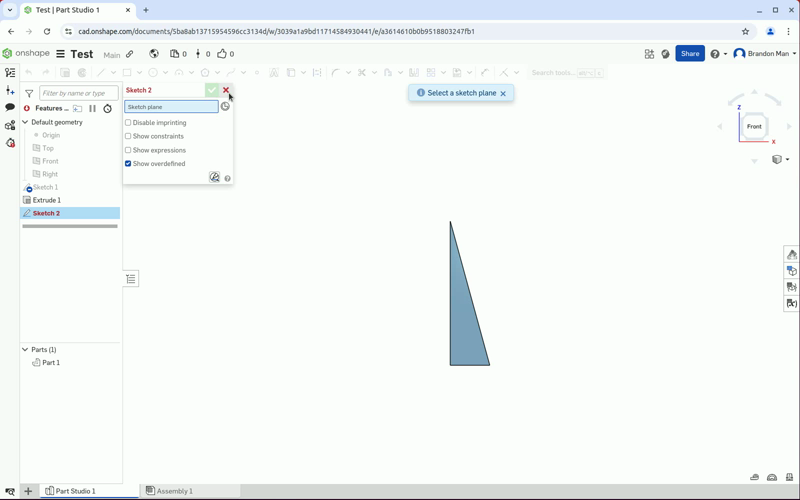
mouse_move(73, 163)
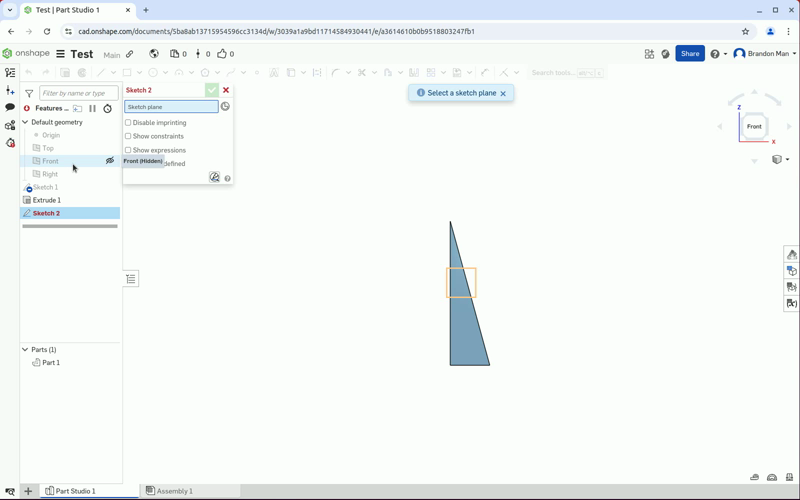
click(73, 163)
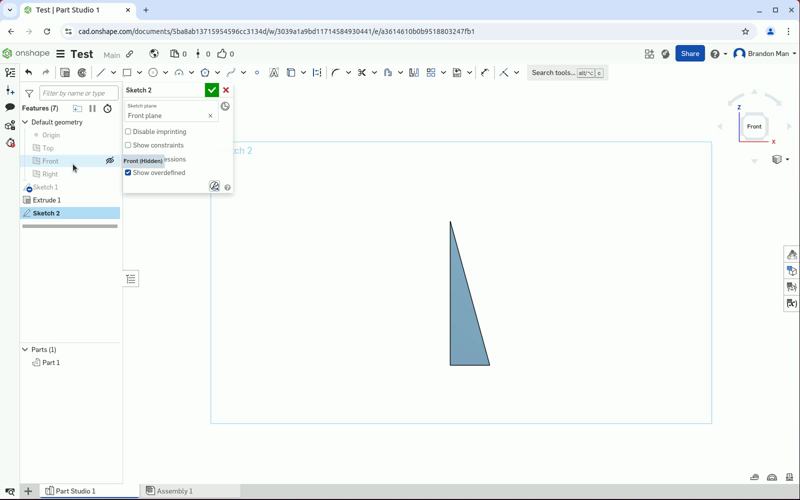
mouse_move(73, 352)
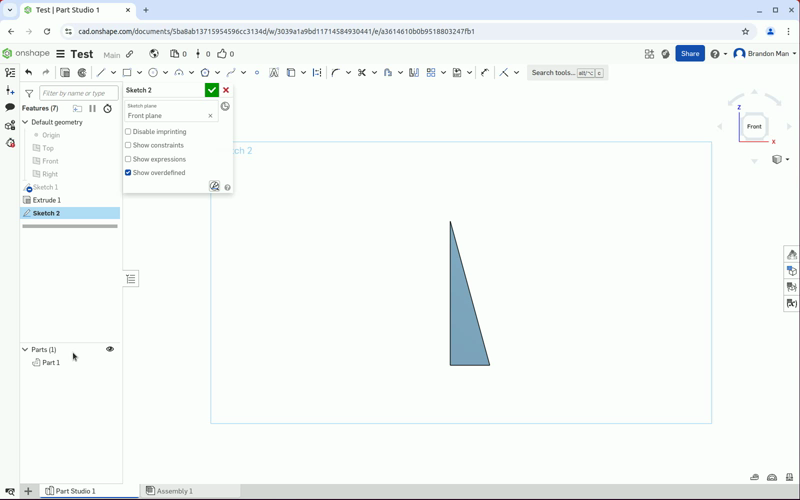
key(y)
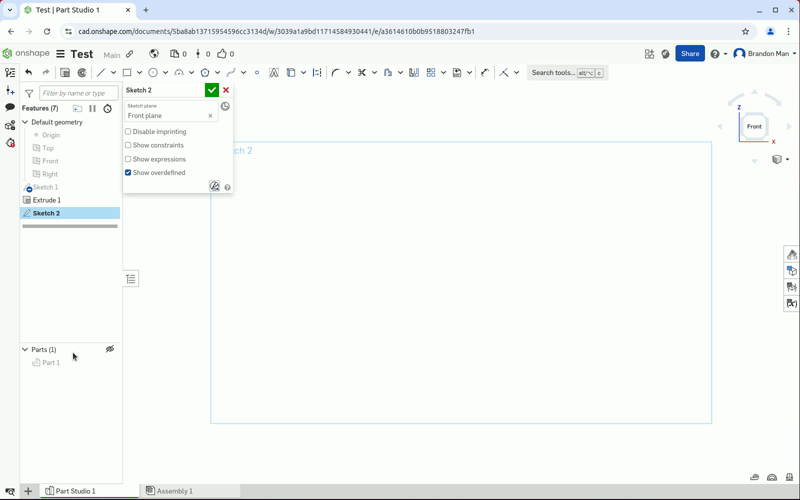
key(l)
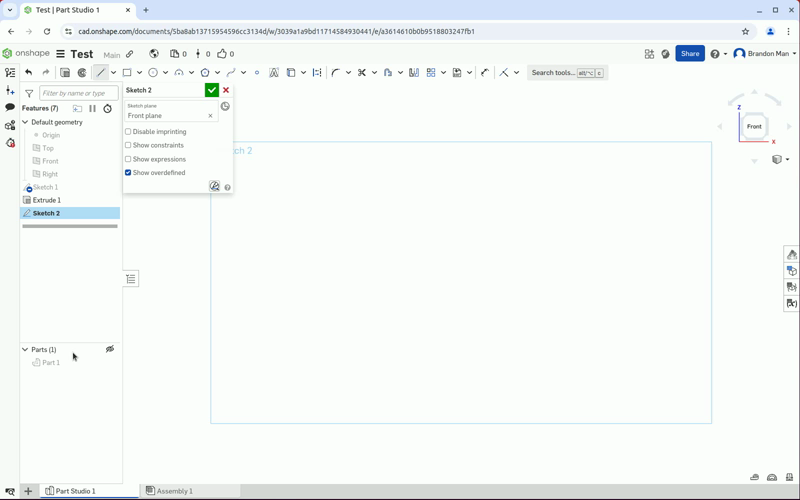
key_down(shift)
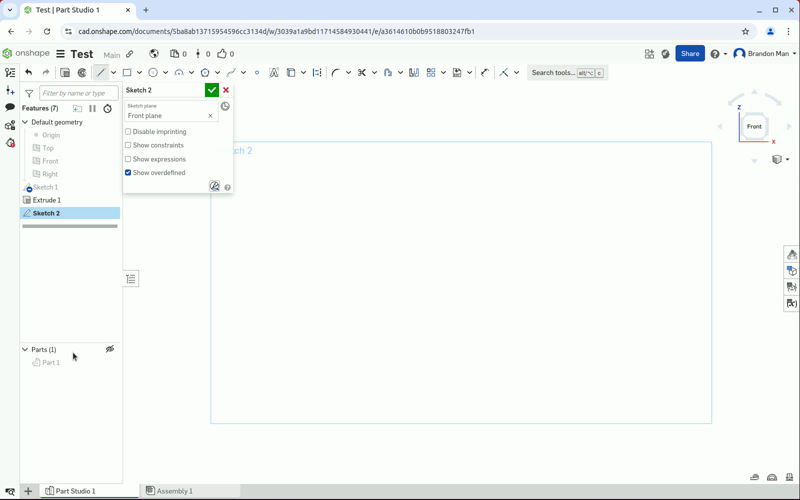
mouse_move(348, 365)
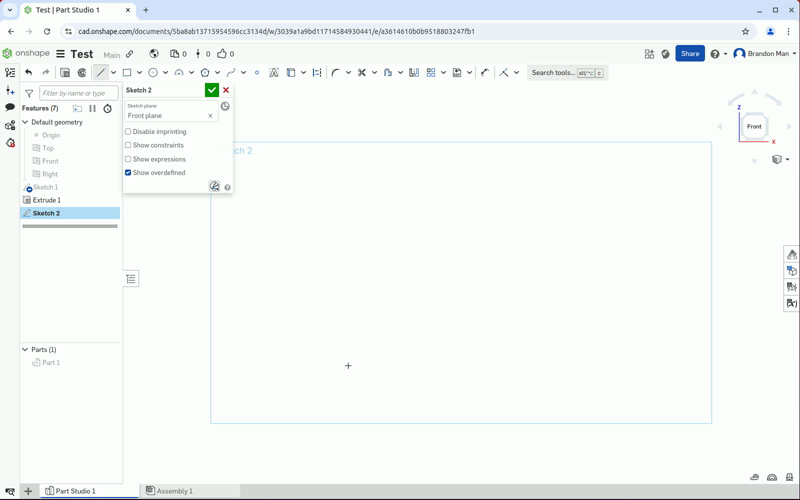
click(348, 365)
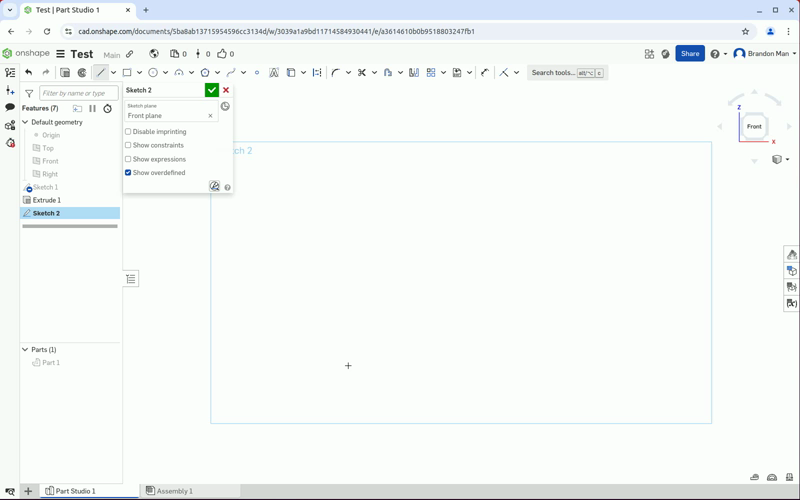
key_up(shift)
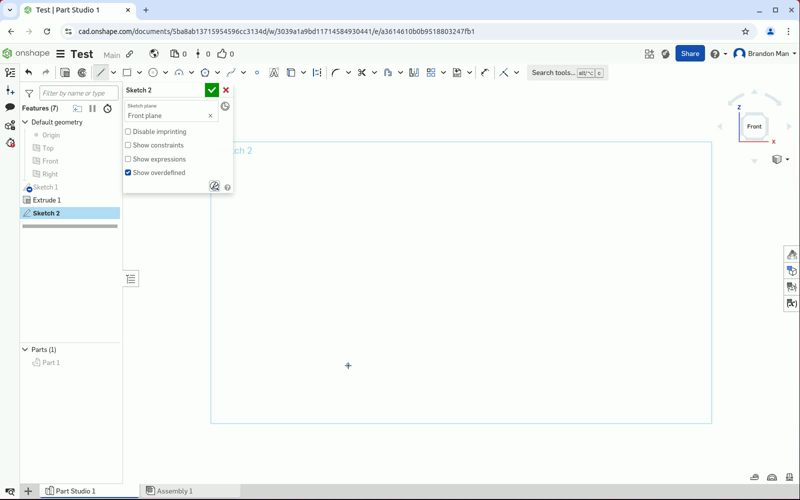
key_down(shift)
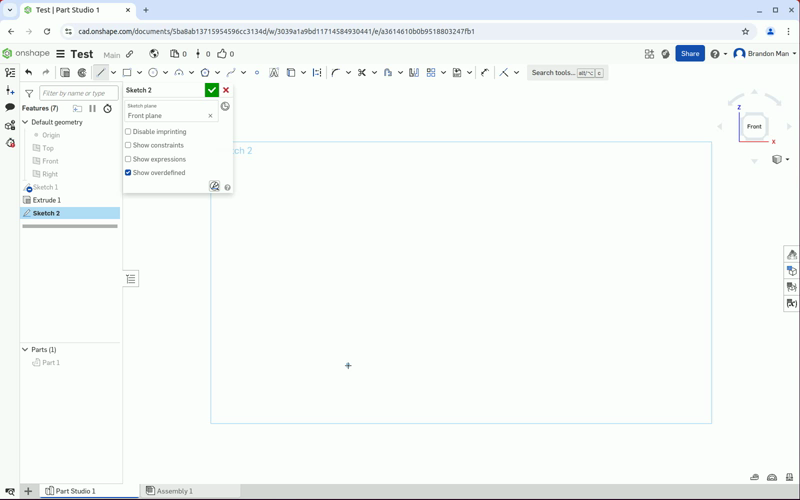
mouse_move(378, 365)
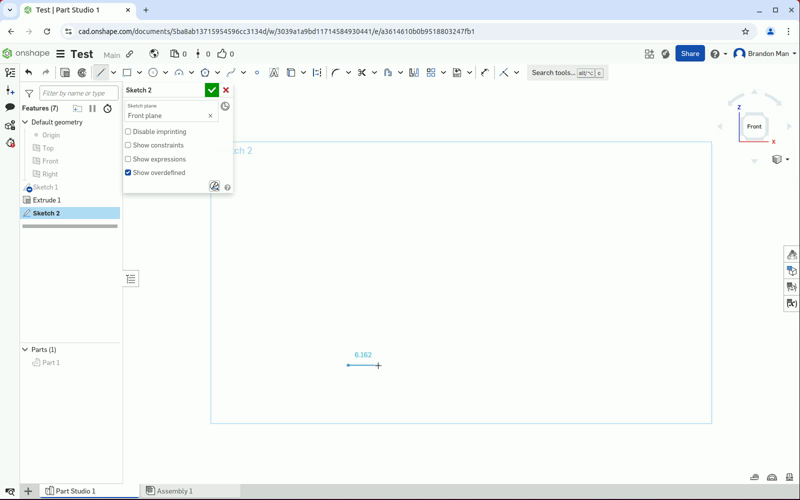
mouse_move(371, 365)
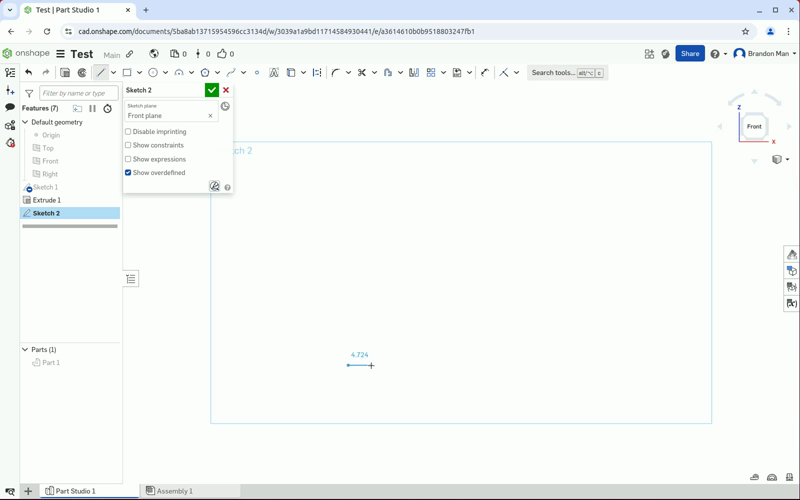
click(371, 365)
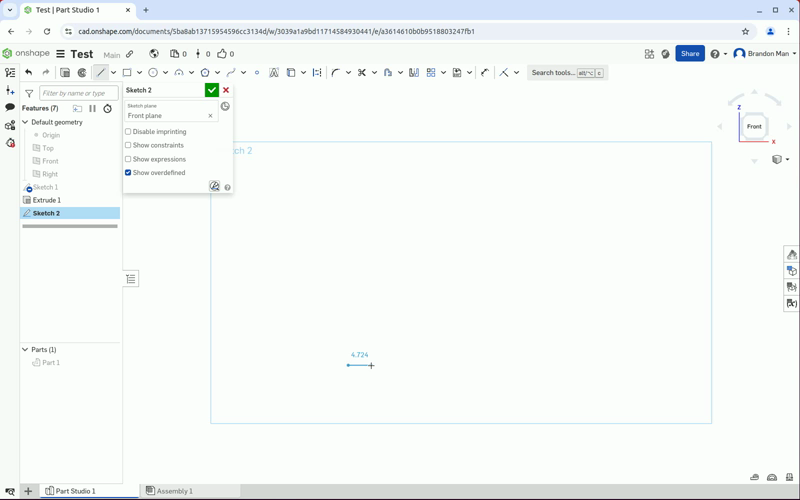
key_up(shift)
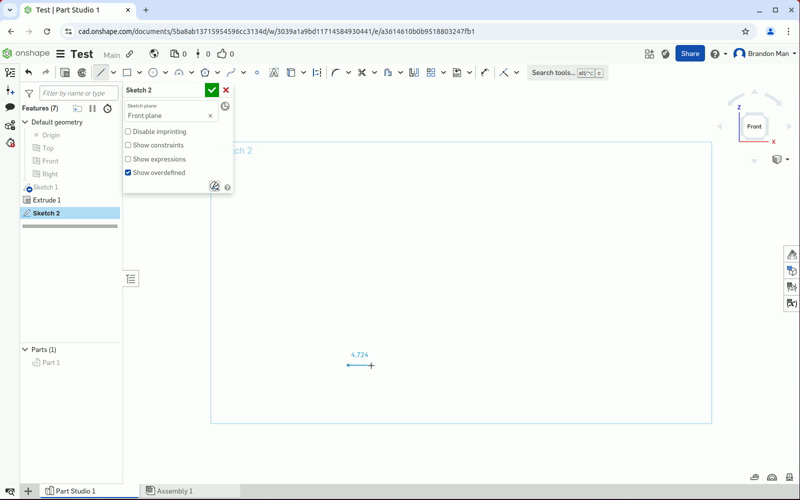
key_down(shift)
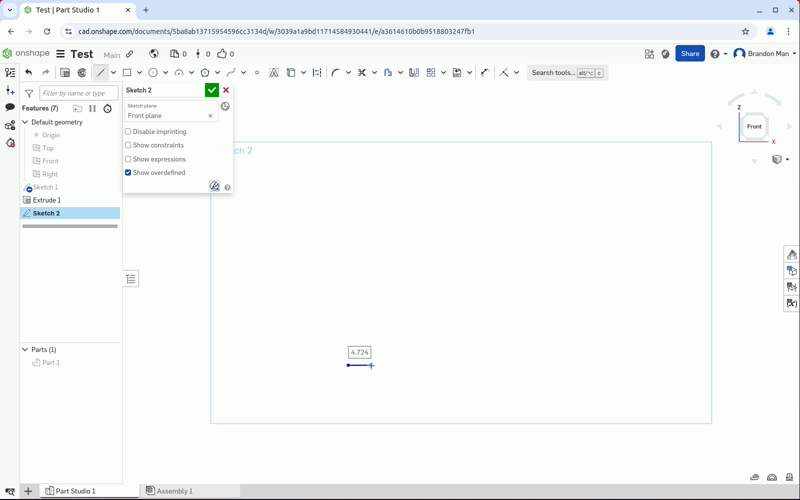
mouse_move(371, 221)
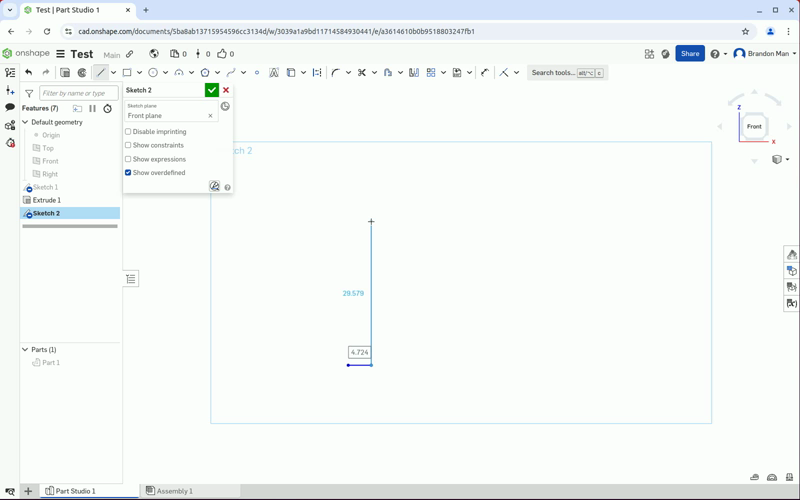
click(371, 221)
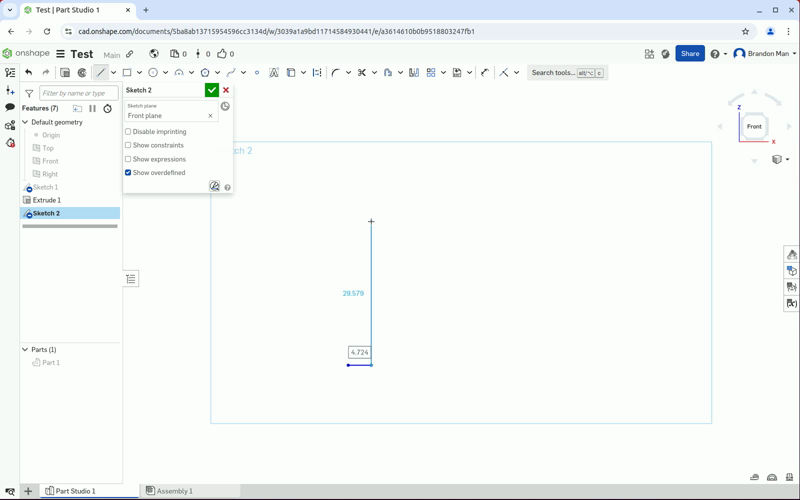
key_up(shift)
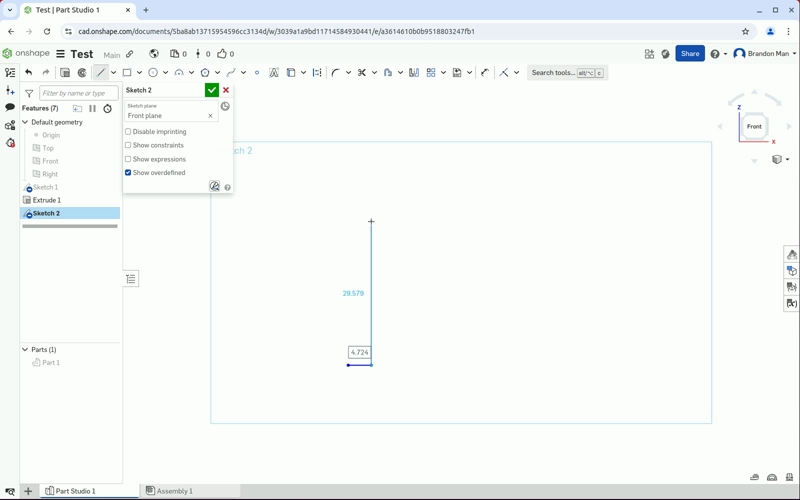
key_down(shift)
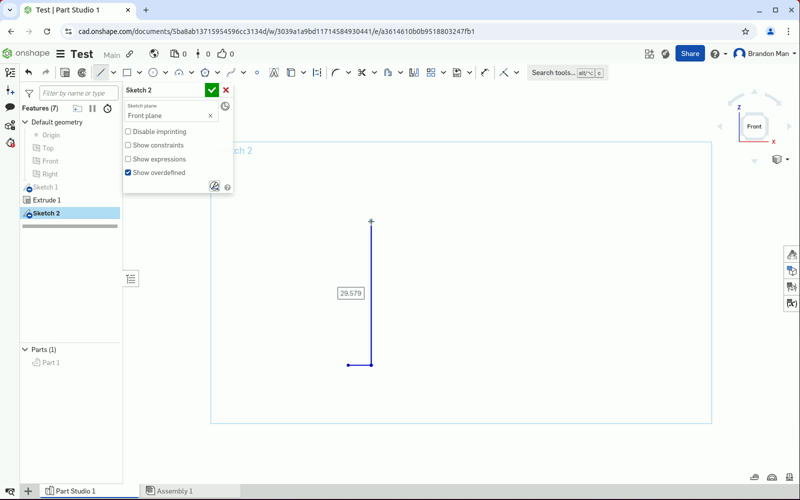
mouse_move(348, 365)
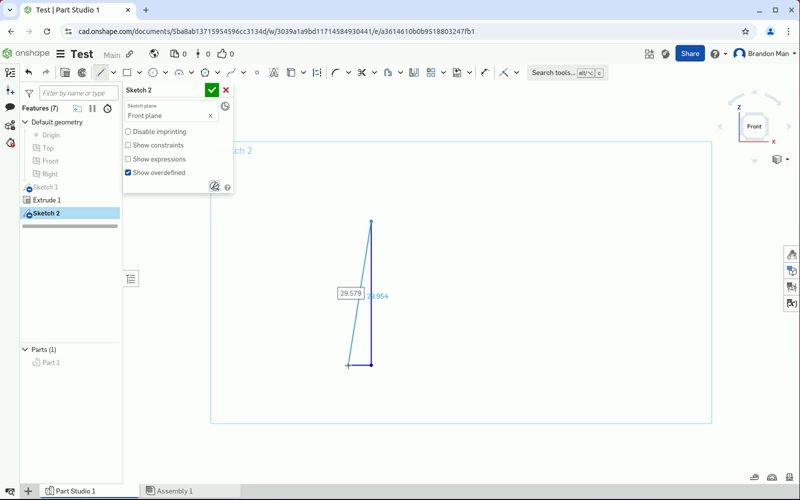
key_up(shift)
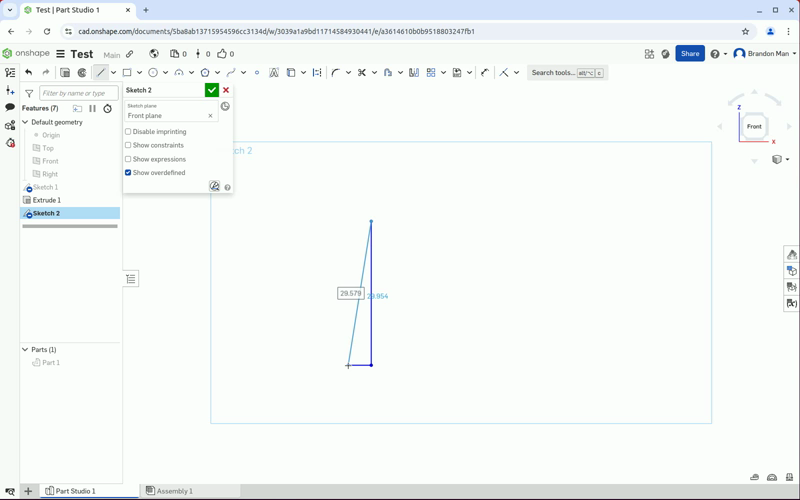
click(348, 365)
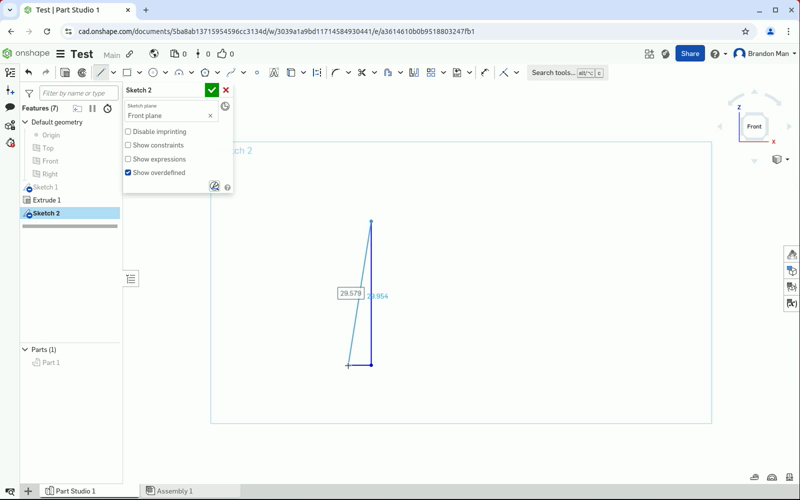
key(esc)
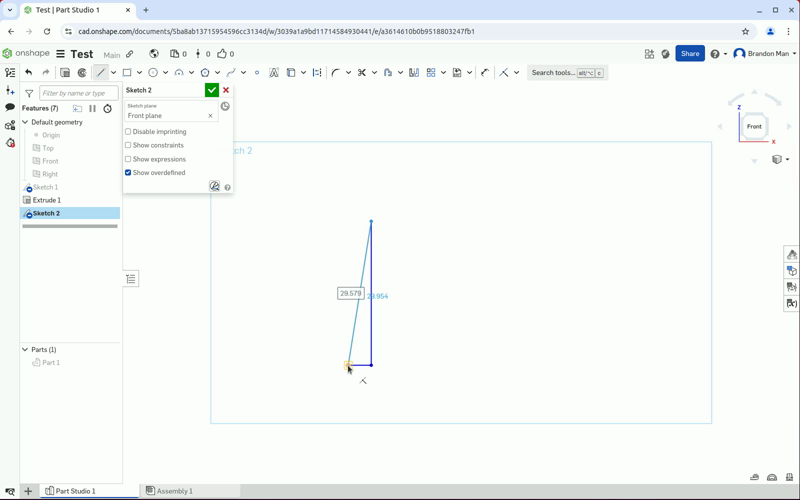
mouse_move(364, 354)
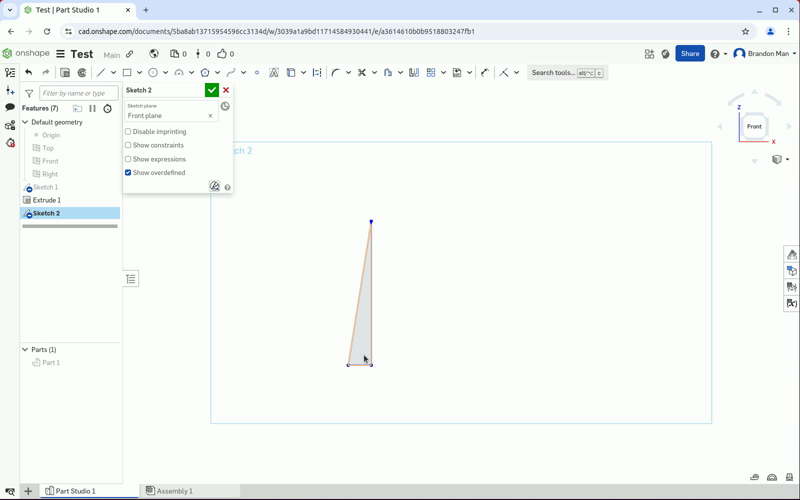
scroll(6)
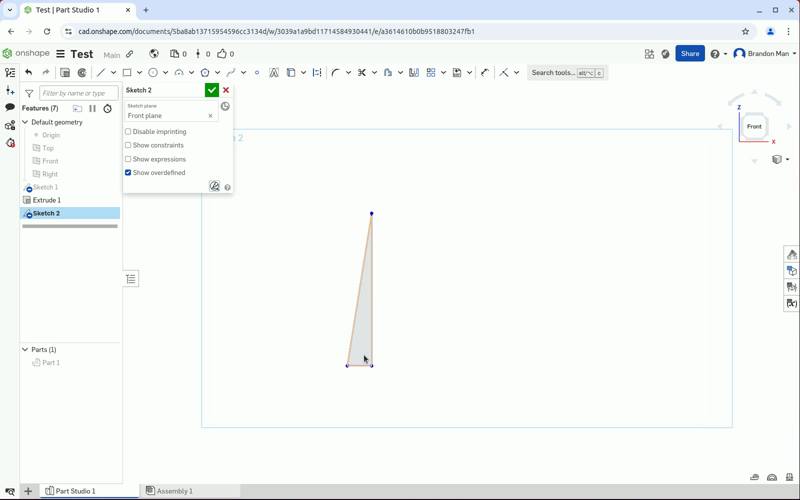
scroll(6)
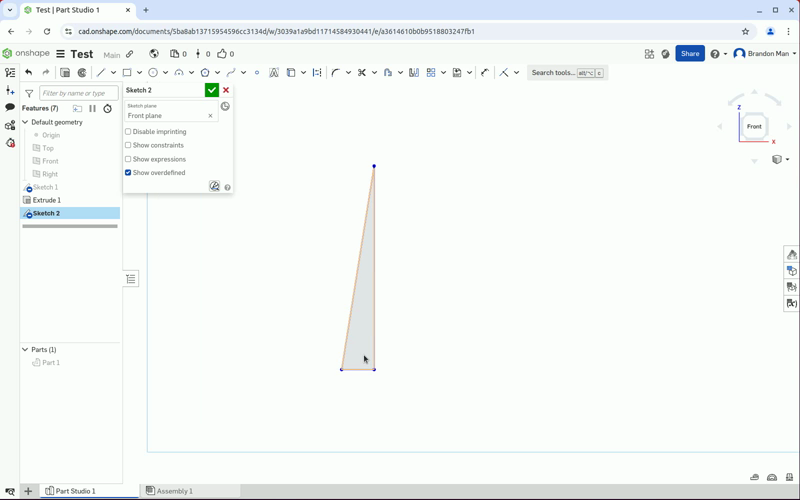
scroll(6)
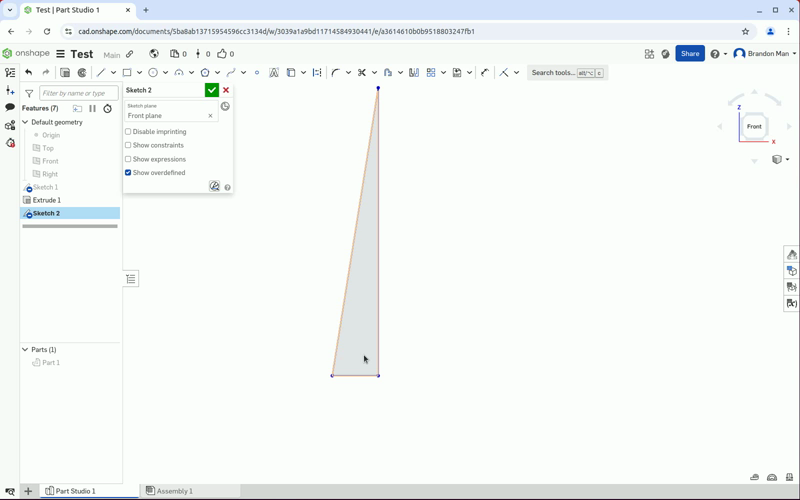
scroll(6)
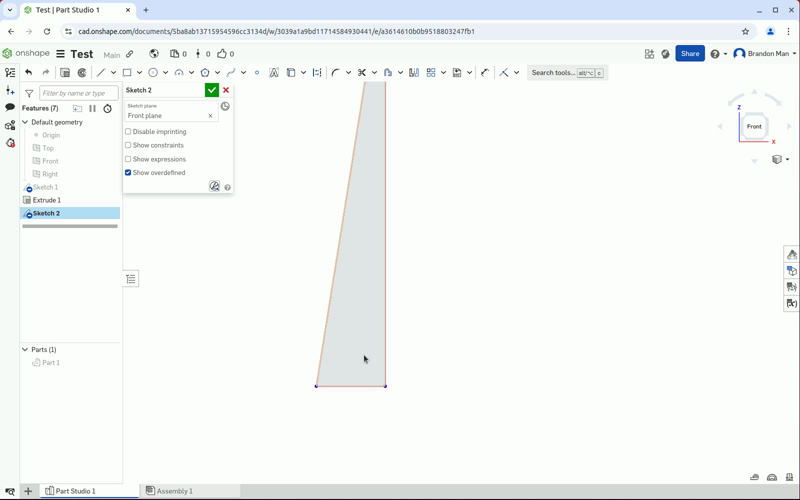
scroll(6)
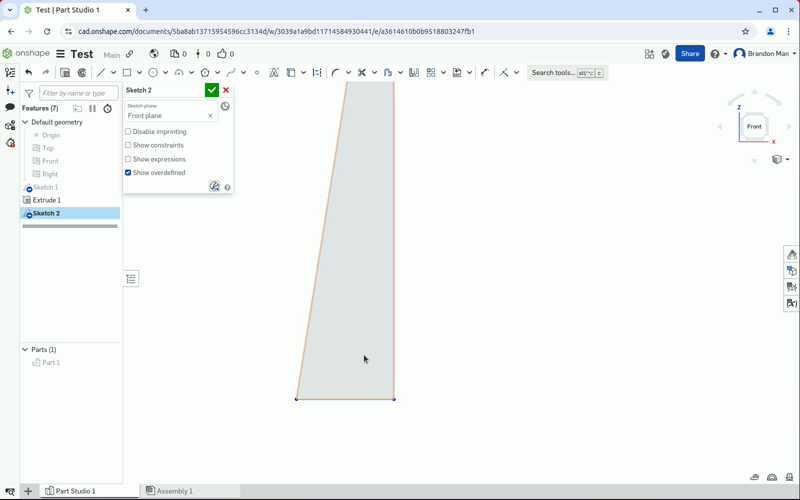
scroll(6)
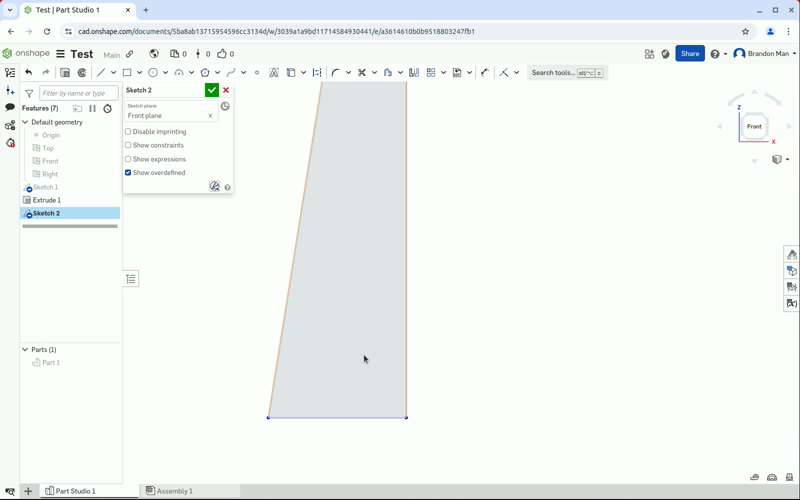
scroll(6)
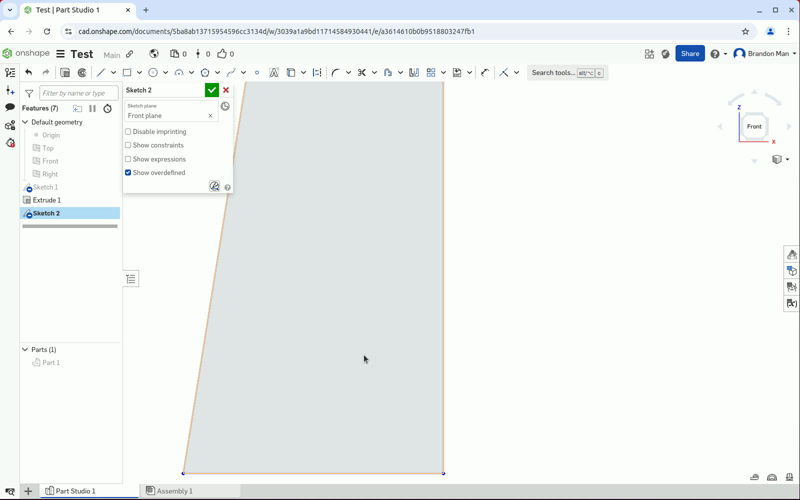
click(364, 354)
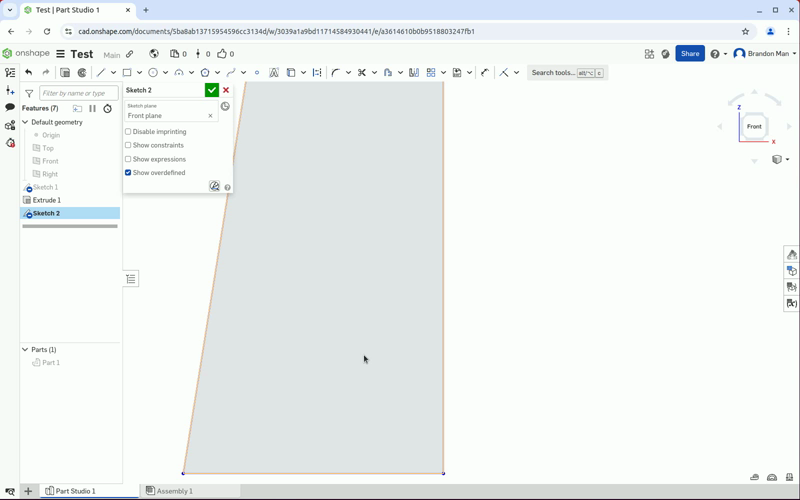
scroll(-6)
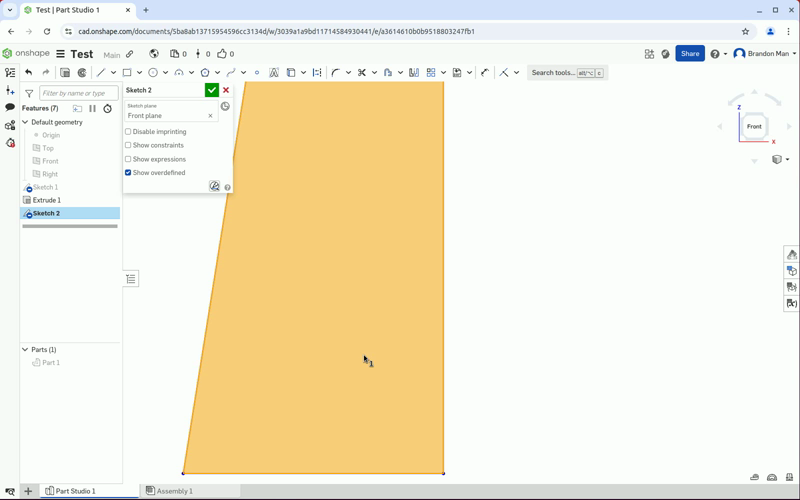
scroll(-6)
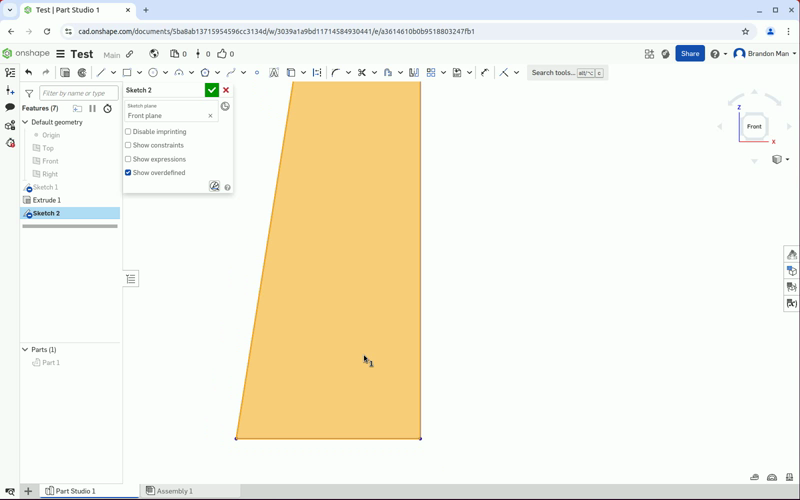
scroll(-6)
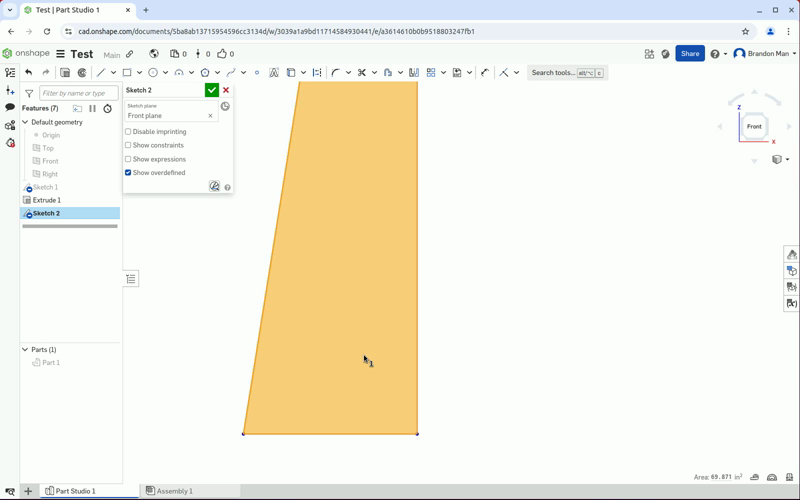
scroll(-6)
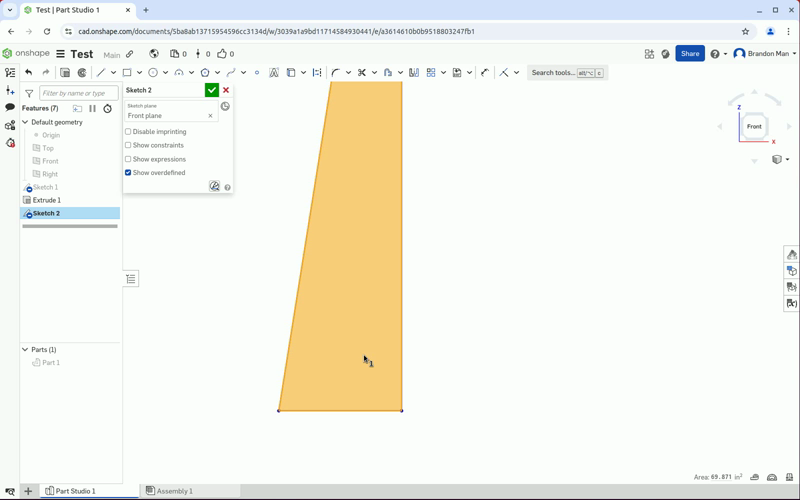
scroll(-6)
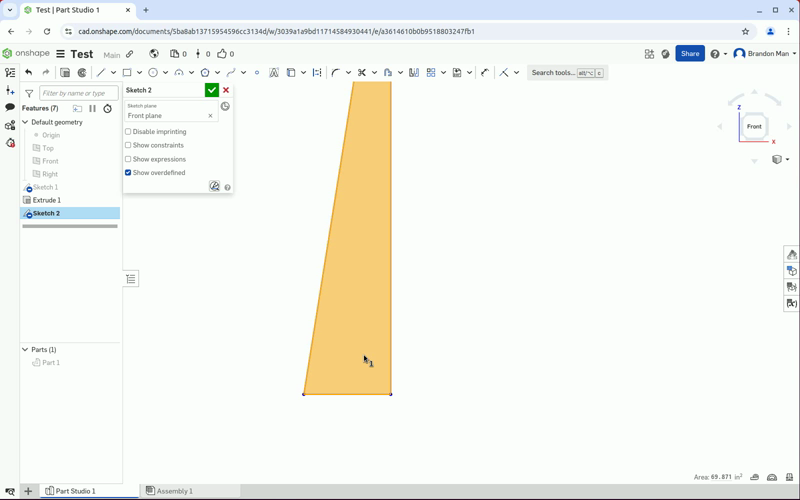
scroll(-6)
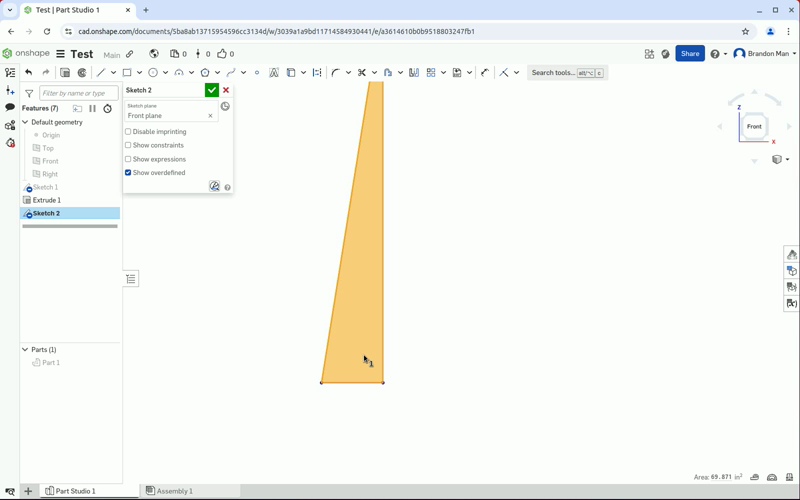
scroll(-6)
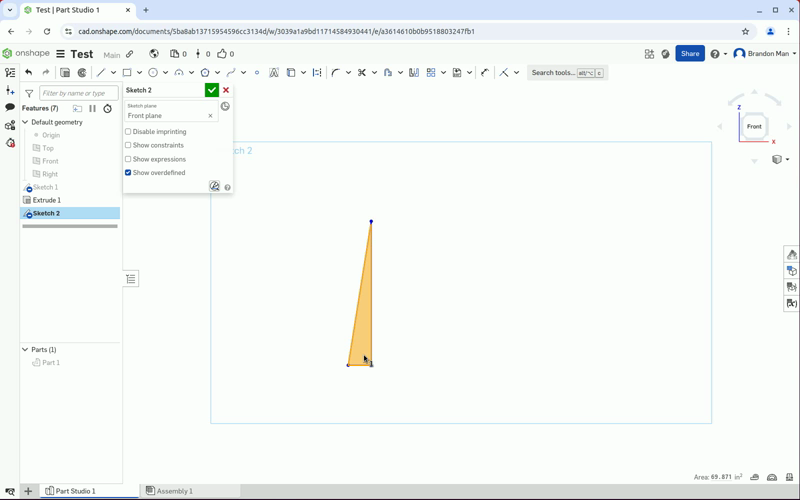
mouse_move(73, 352)
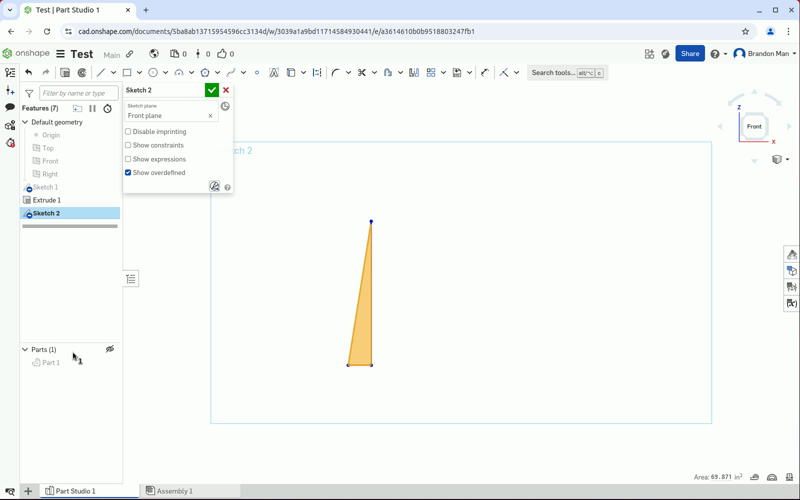
key(shift+y)
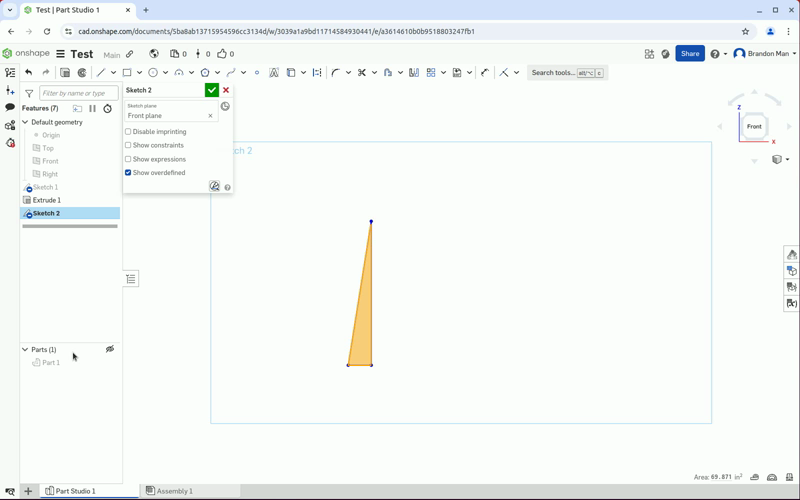
key(shift+e)
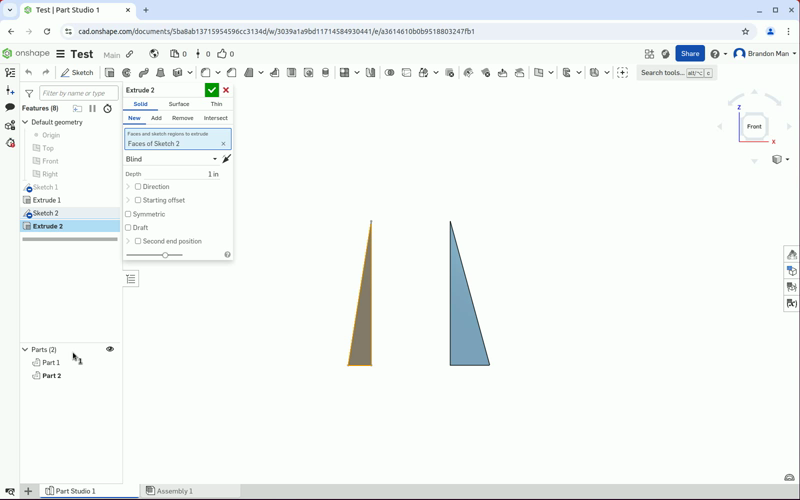
mouse_move(143, 106)
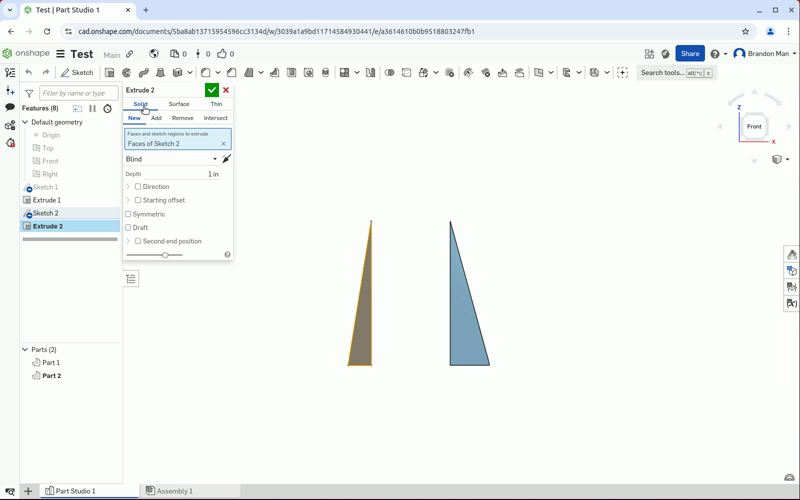
click(143, 106)
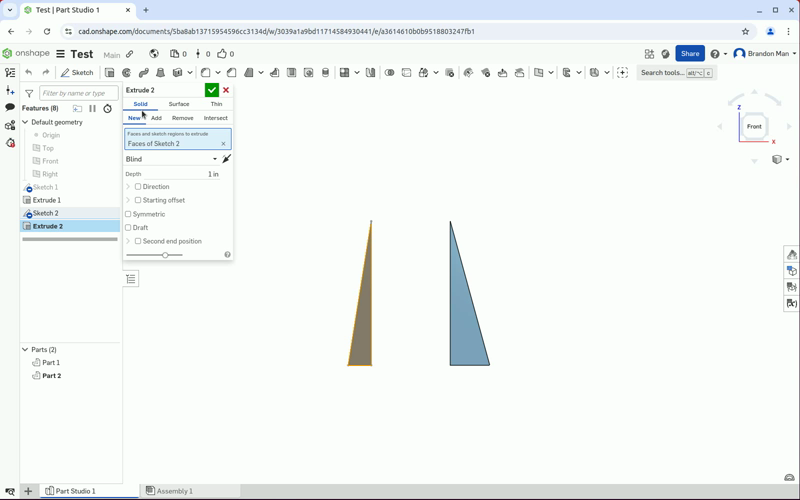
mouse_move(137, 120)
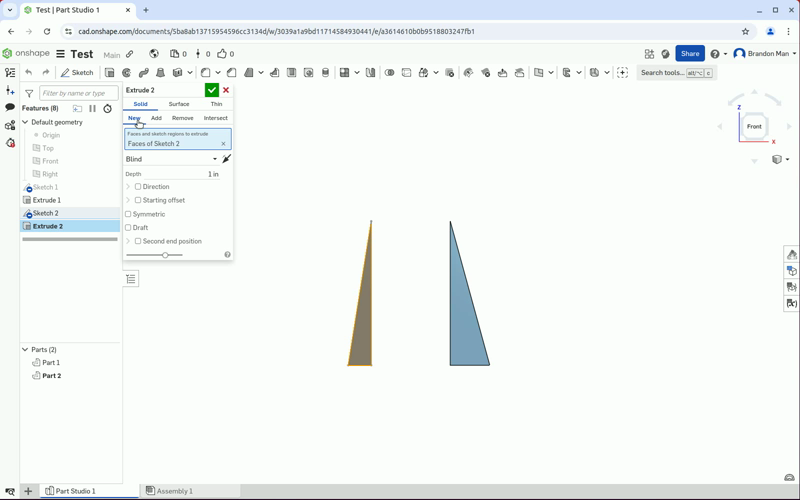
click(137, 120)
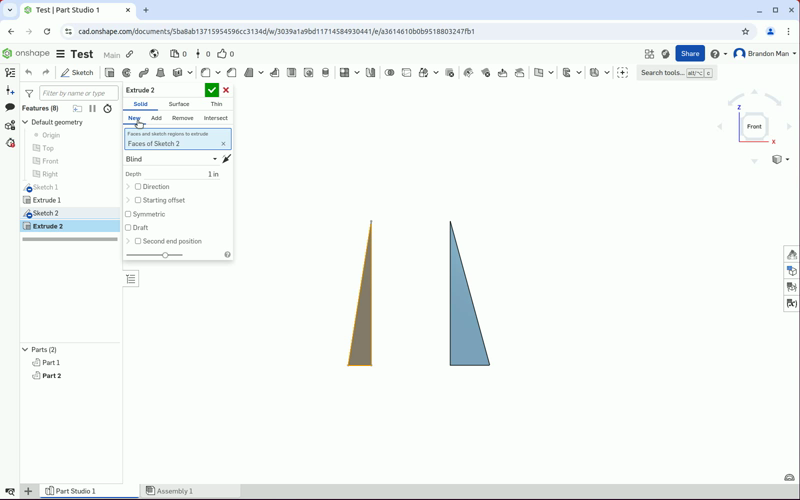
key(tab, 4)
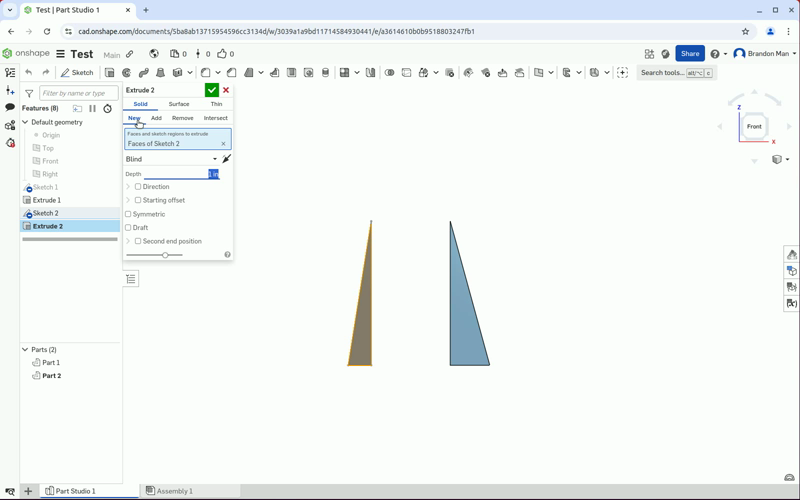
text(10.11)
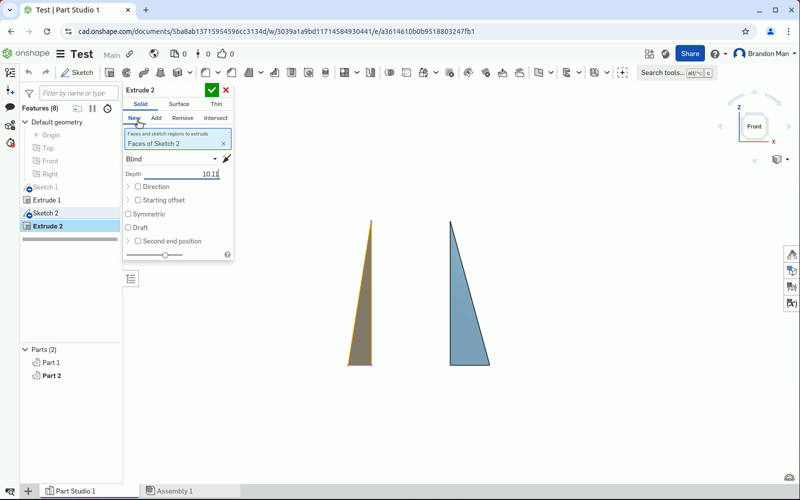
key(enter)
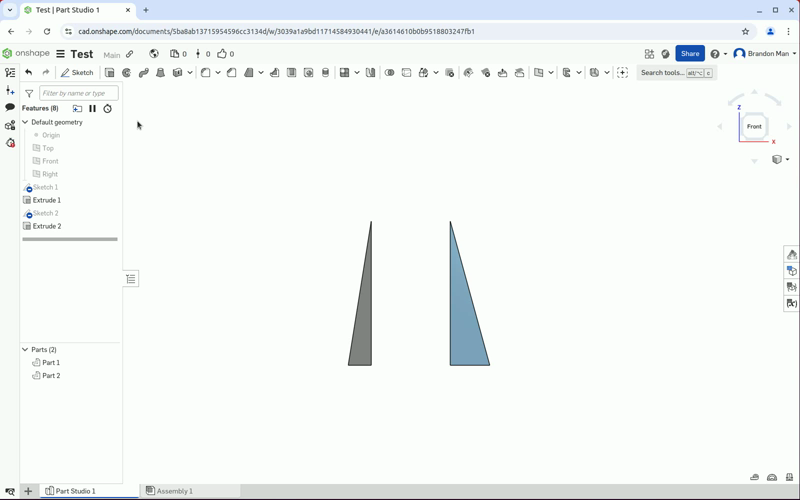
key(shift+h)
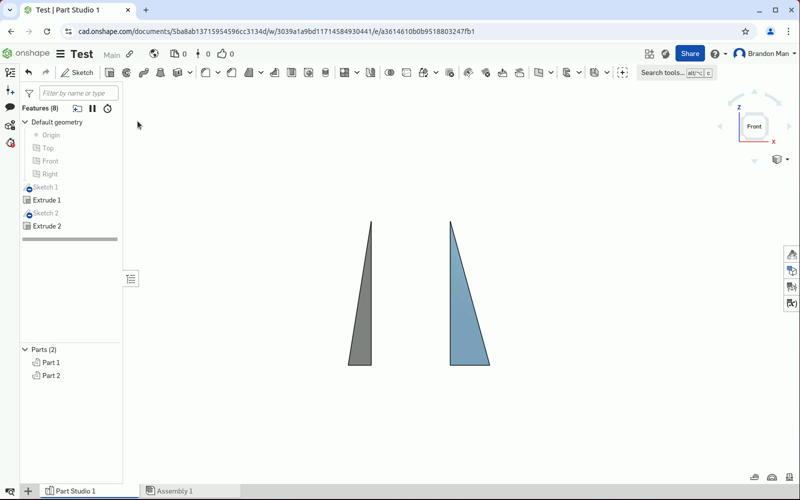
key(shift+h)
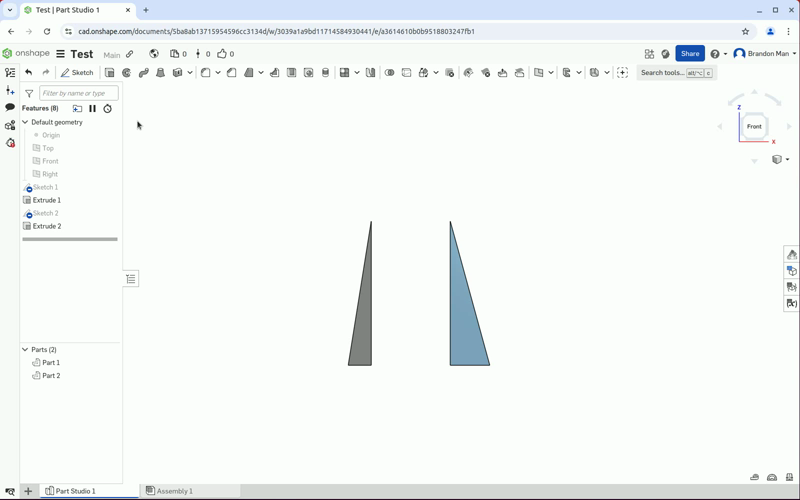
mouse_move(73, 189)
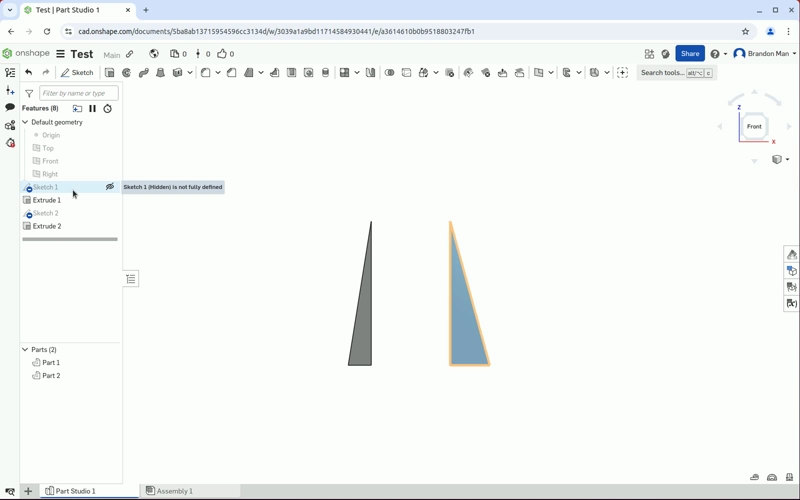
click(73, 189)
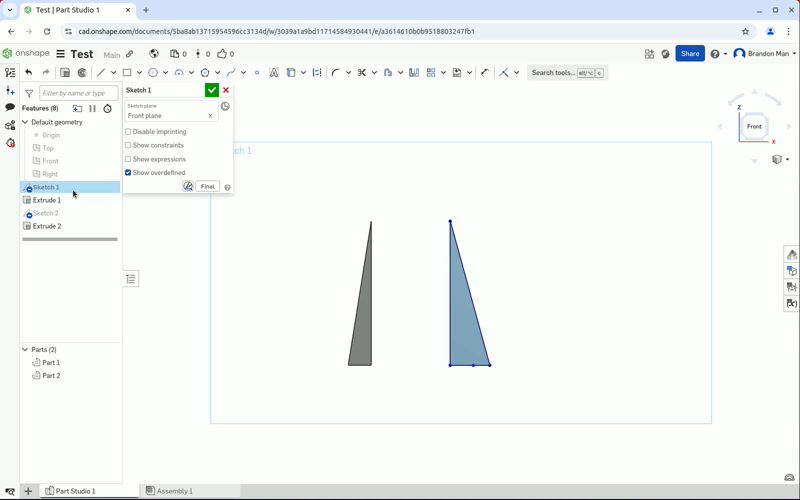
mouse_move(229, 92)
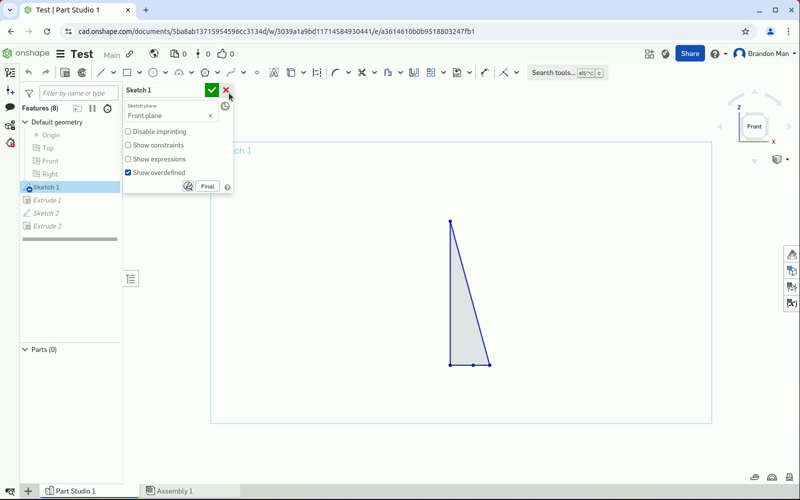
click(229, 92)
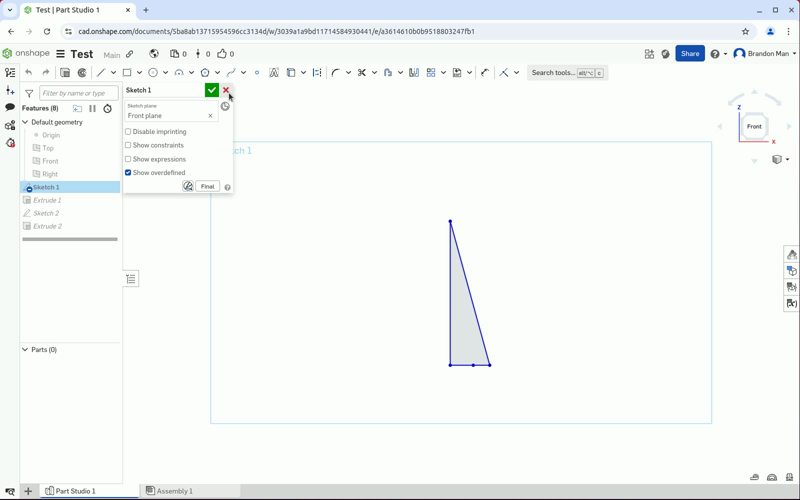
key(shift+s)
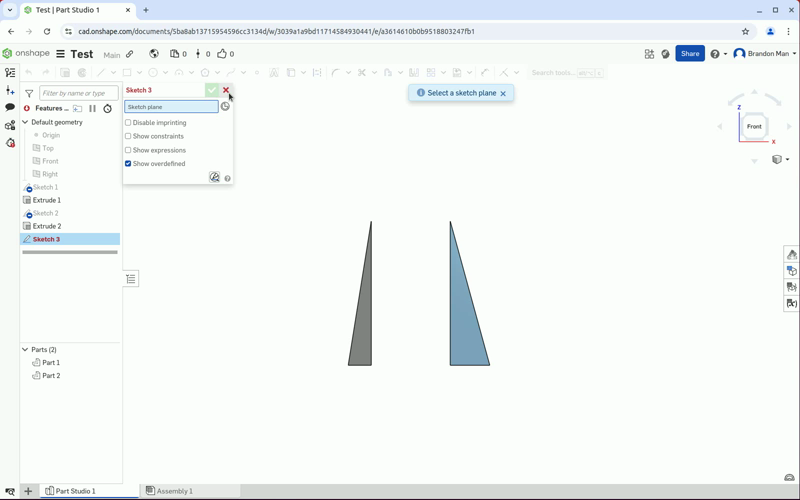
mouse_move(73, 163)
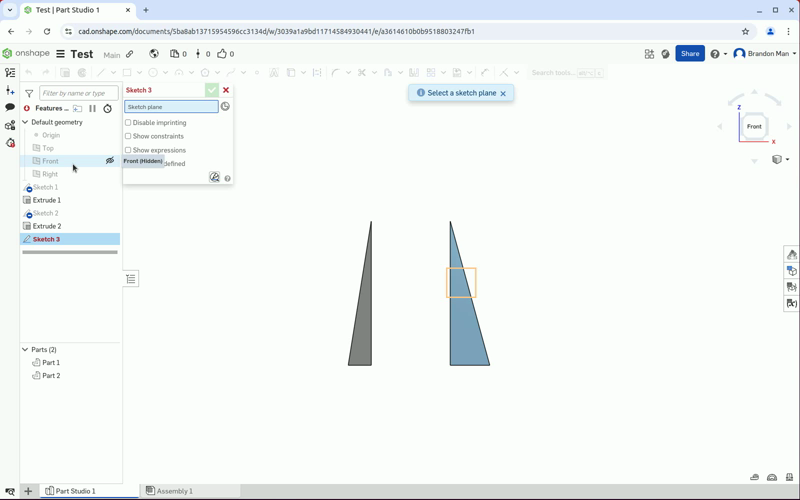
click(73, 163)
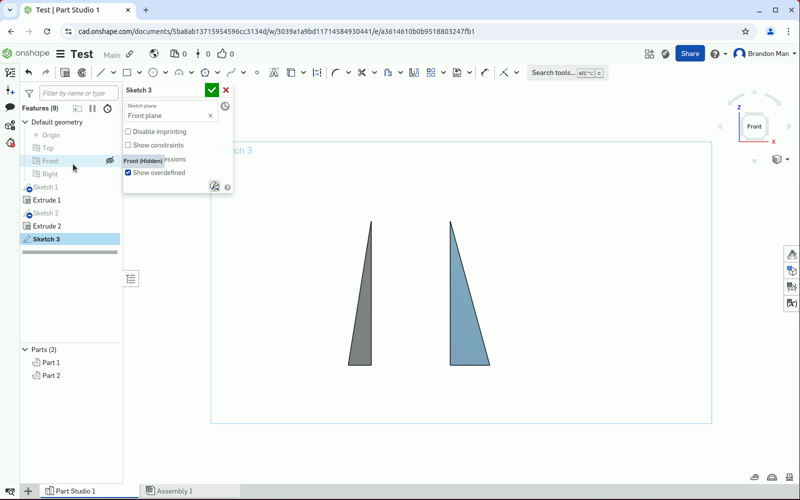
mouse_move(73, 352)
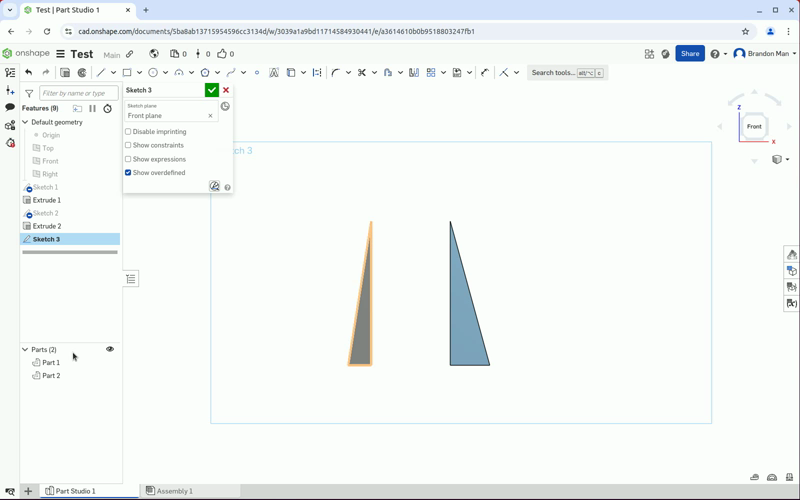
key(y)
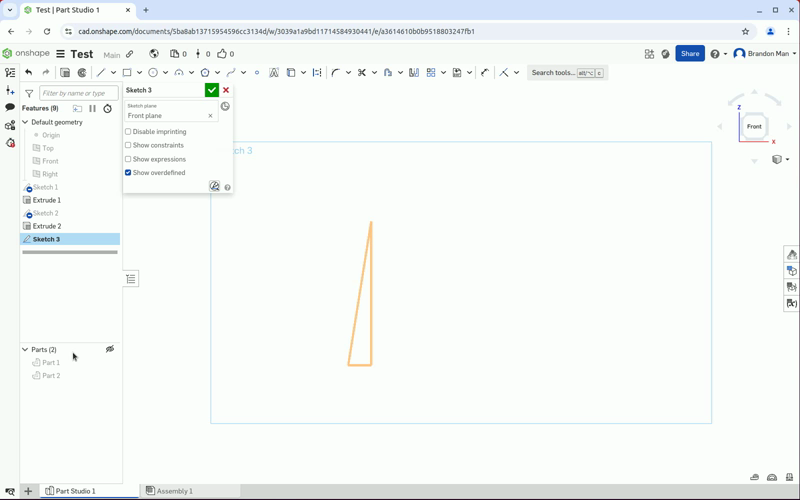
key(l)
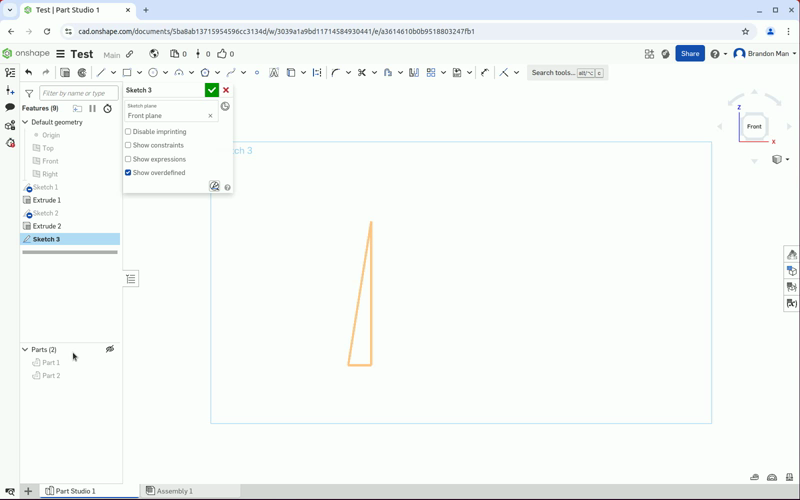
key_down(shift)
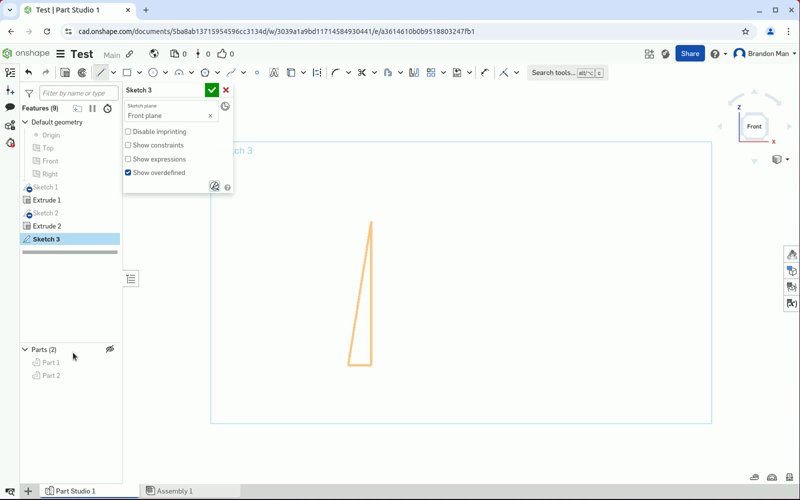
mouse_move(371, 365)
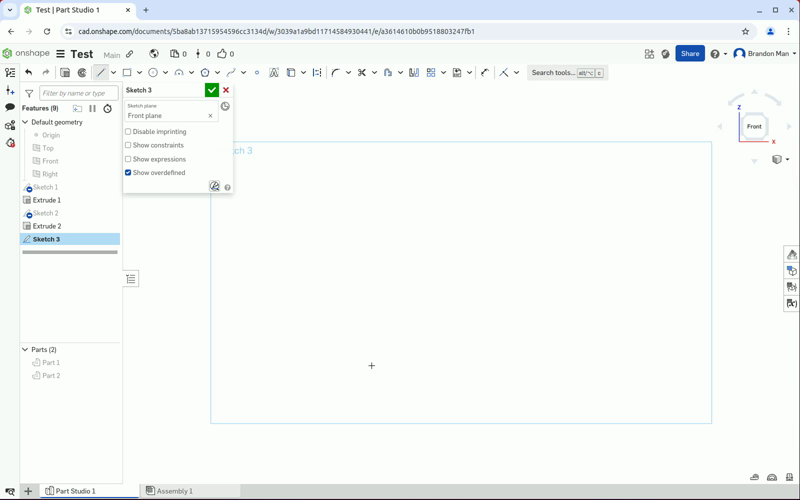
click(371, 365)
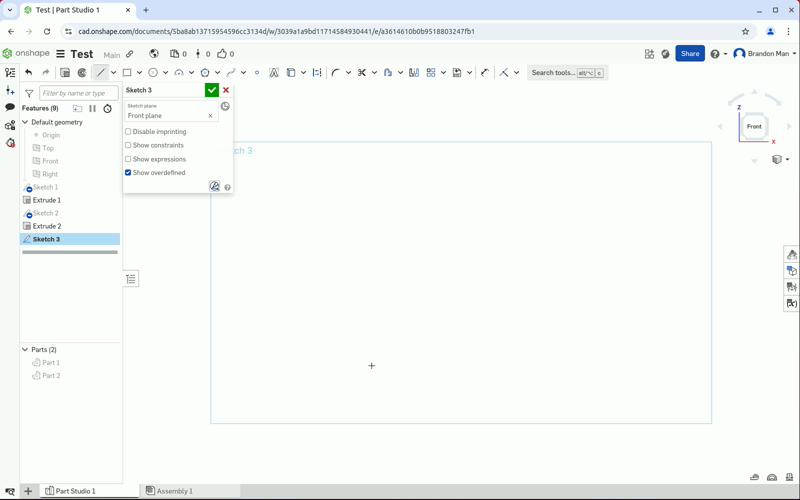
key_up(shift)
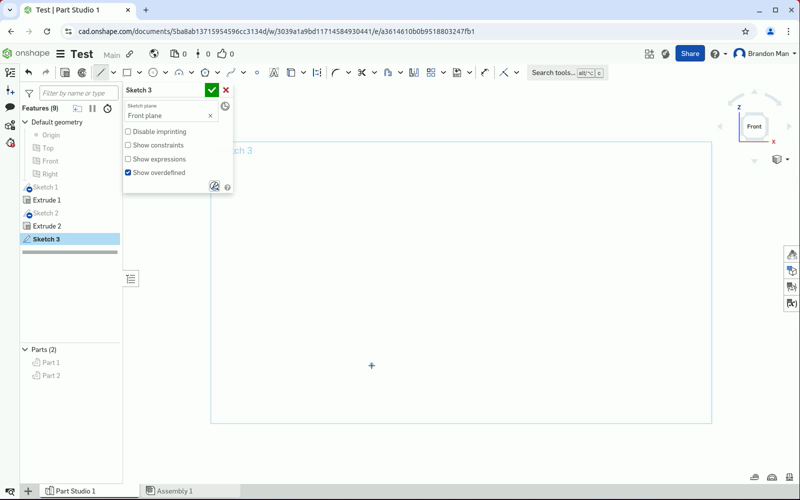
key_down(shift)
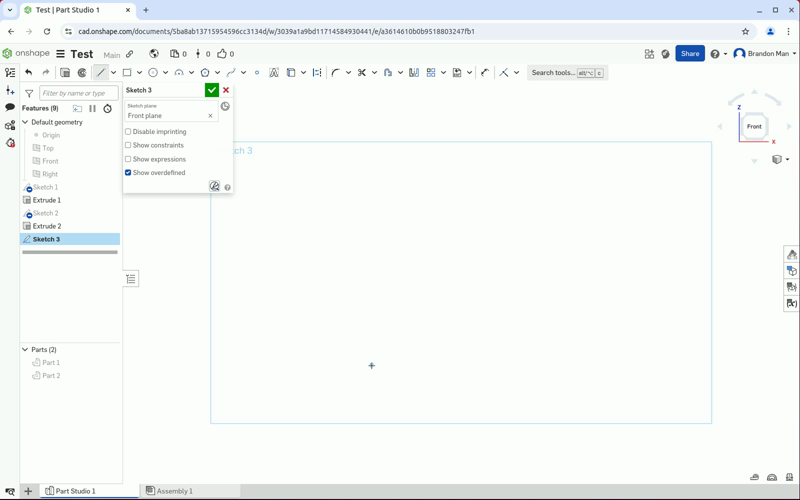
mouse_move(450, 365)
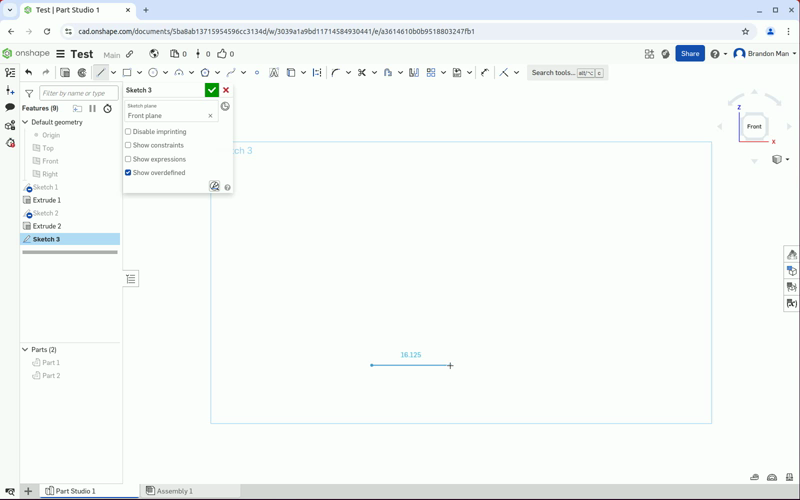
click(450, 365)
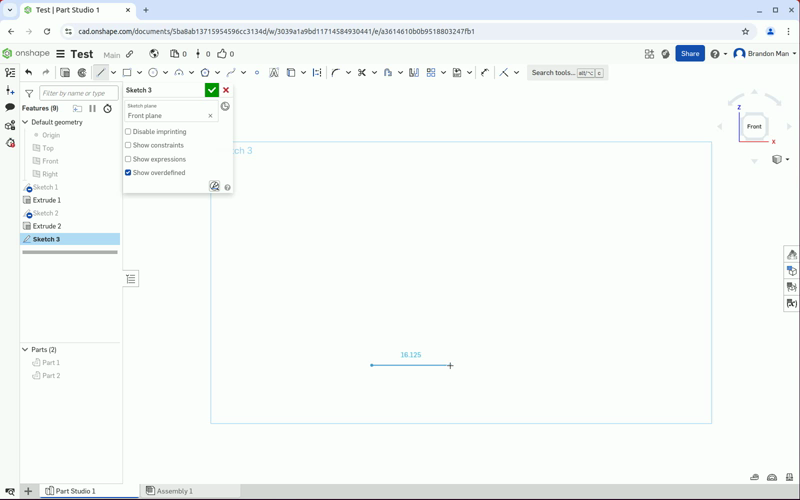
key_up(shift)
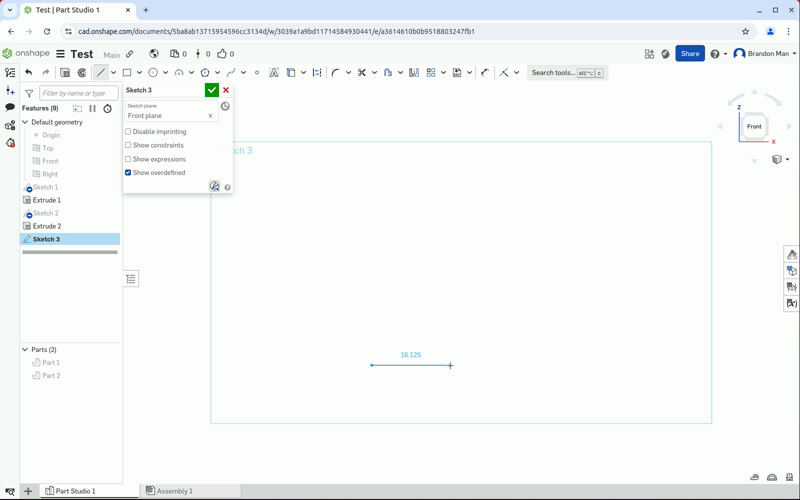
key_down(shift)
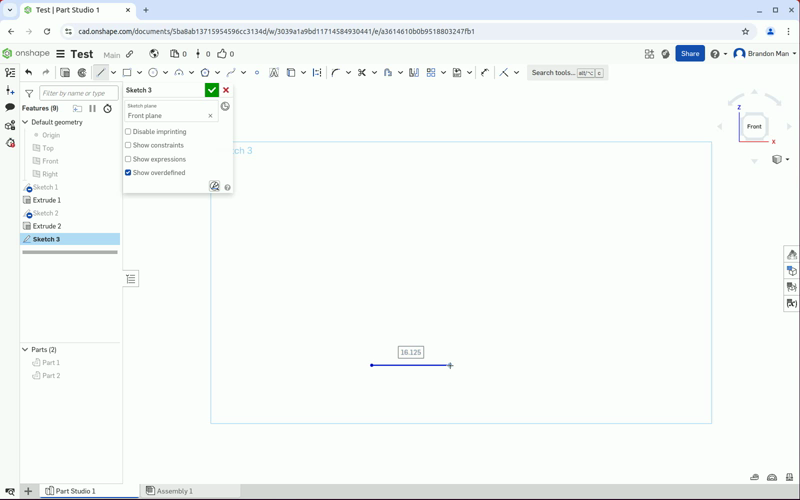
mouse_move(450, 221)
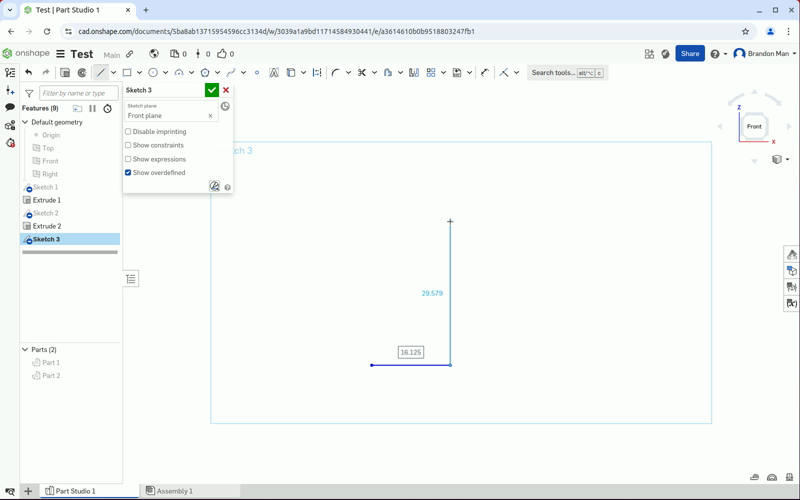
click(450, 221)
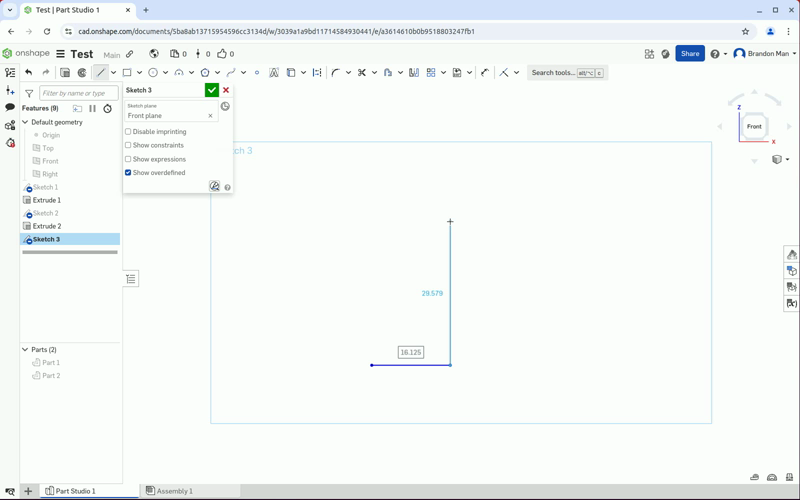
key_up(shift)
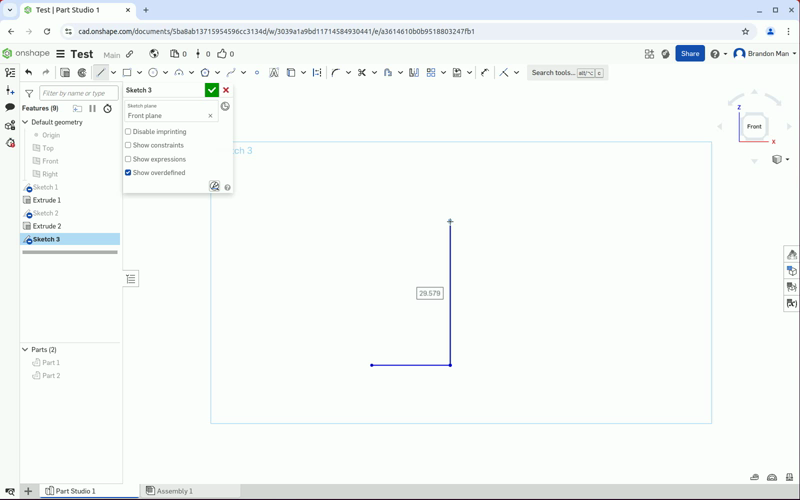
key_down(shift)
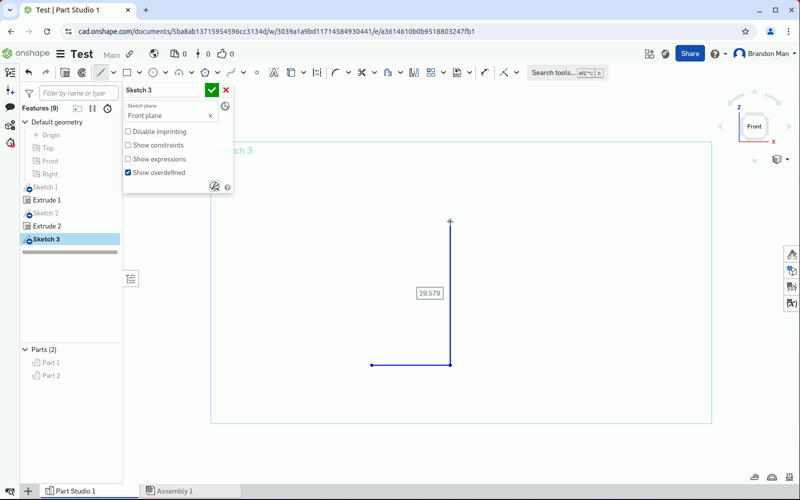
mouse_move(371, 221)
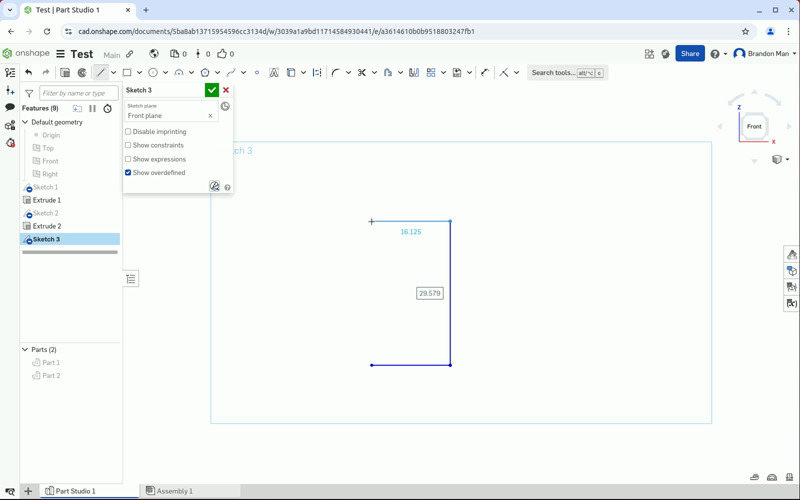
click(371, 221)
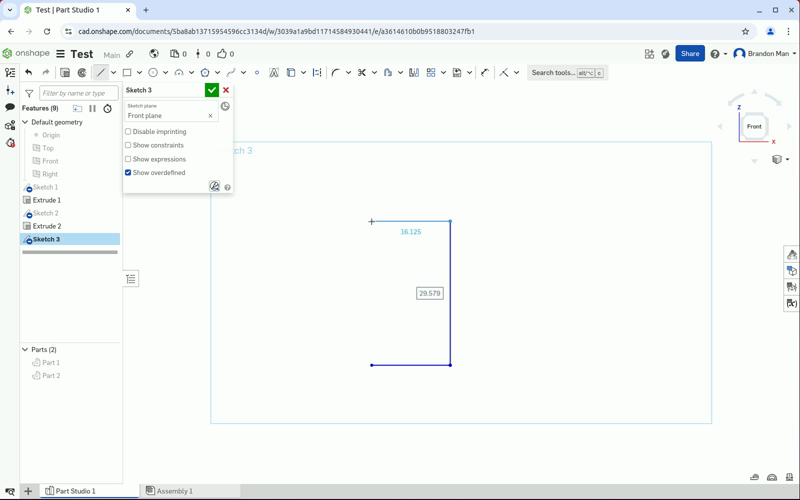
key_up(shift)
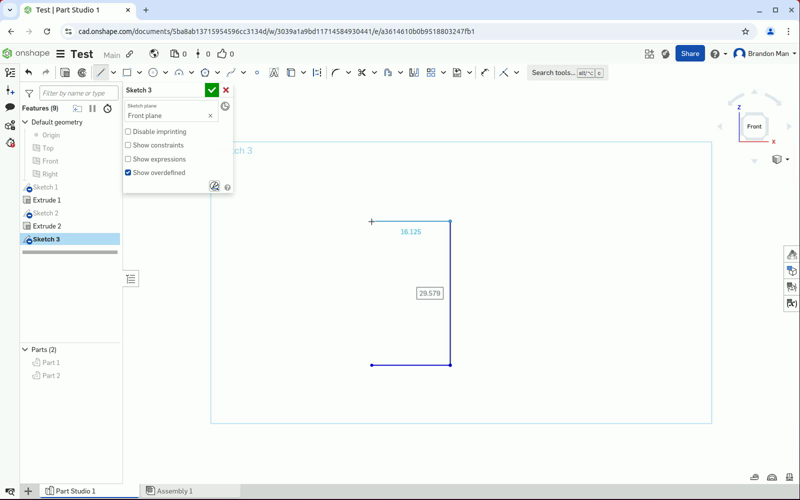
key_down(shift)
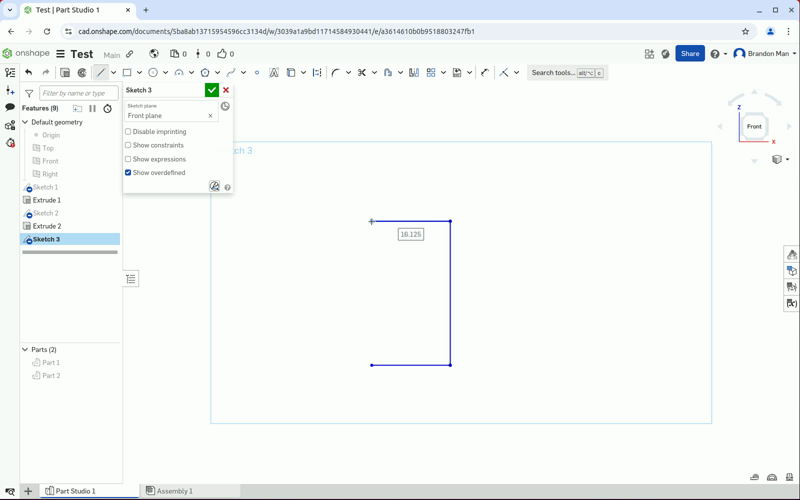
mouse_move(371, 365)
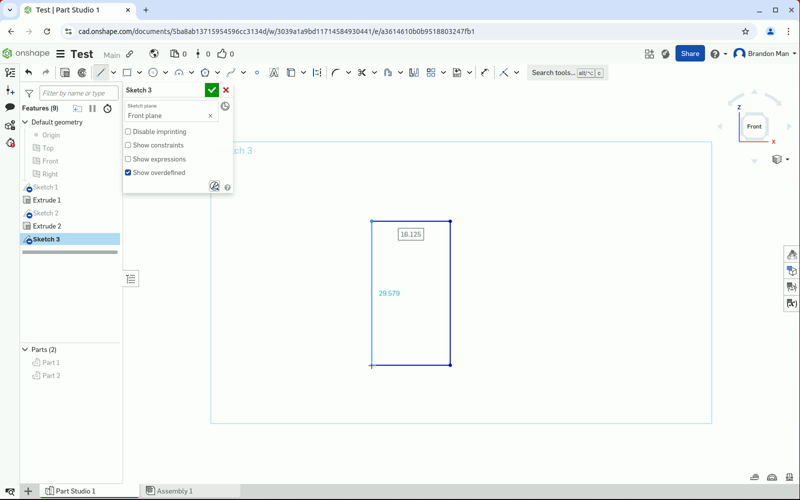
key_up(shift)
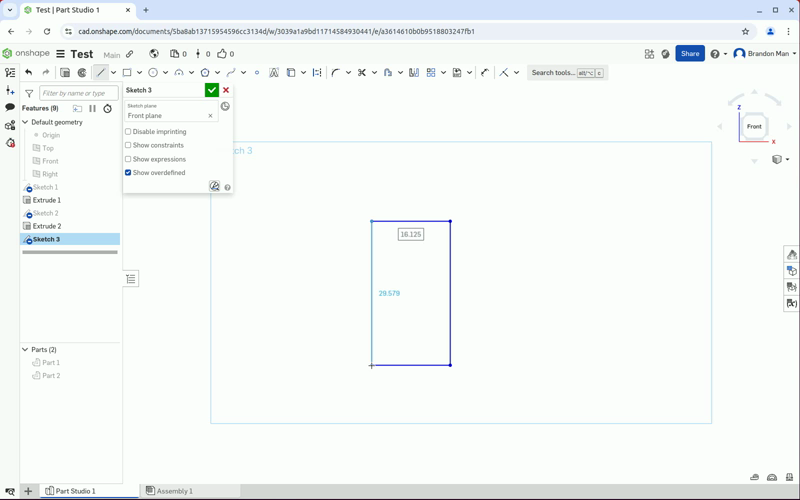
click(371, 365)
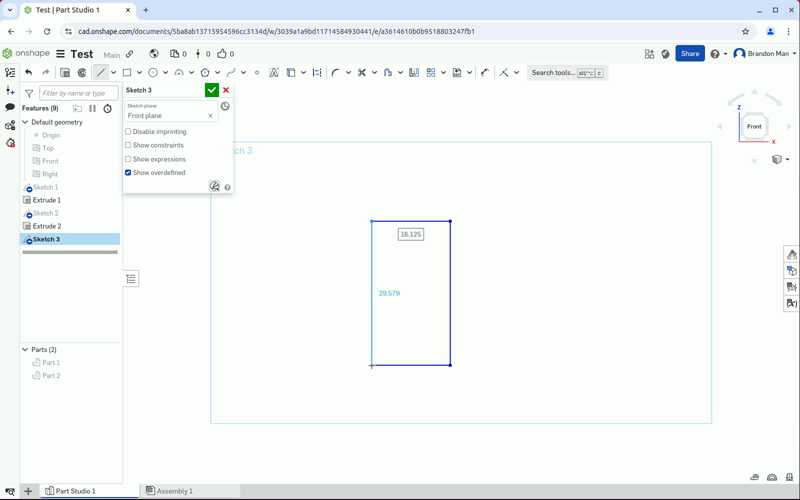
key(esc)
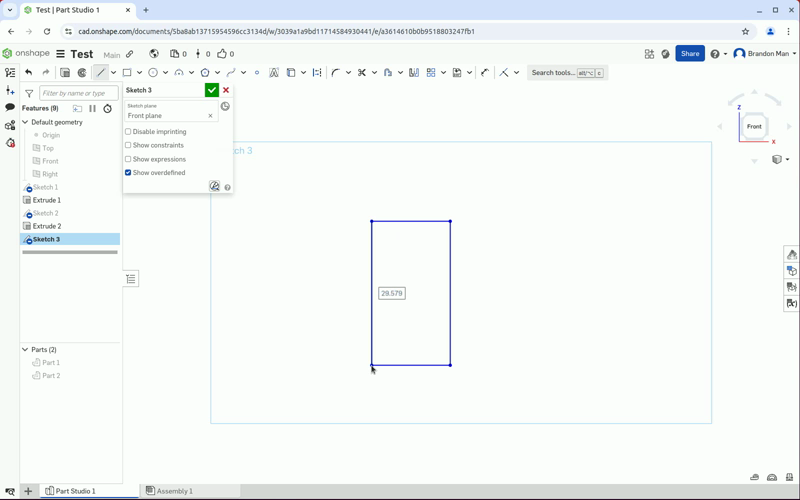
mouse_move(404, 233)
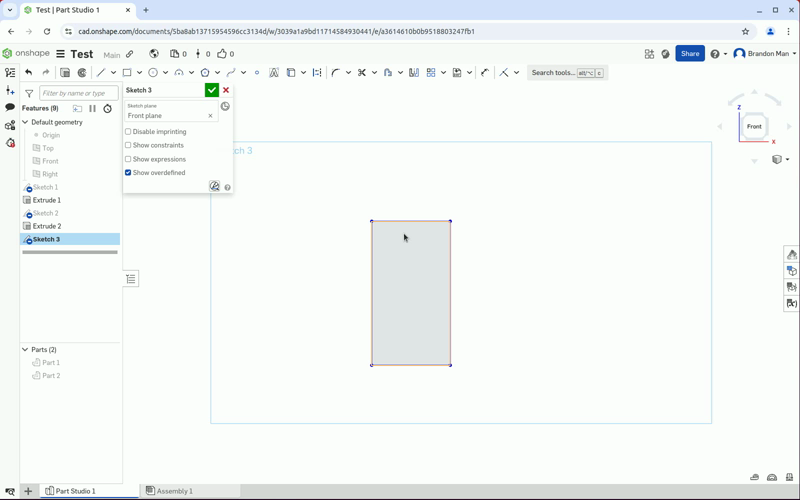
click(404, 233)
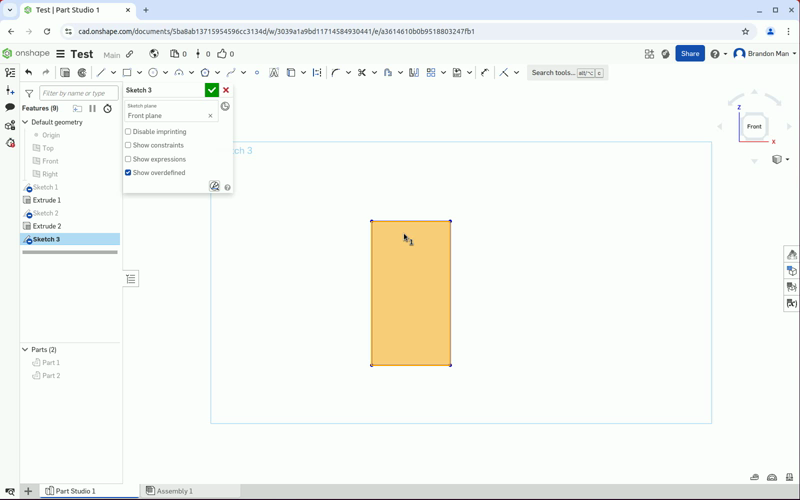
mouse_move(73, 352)
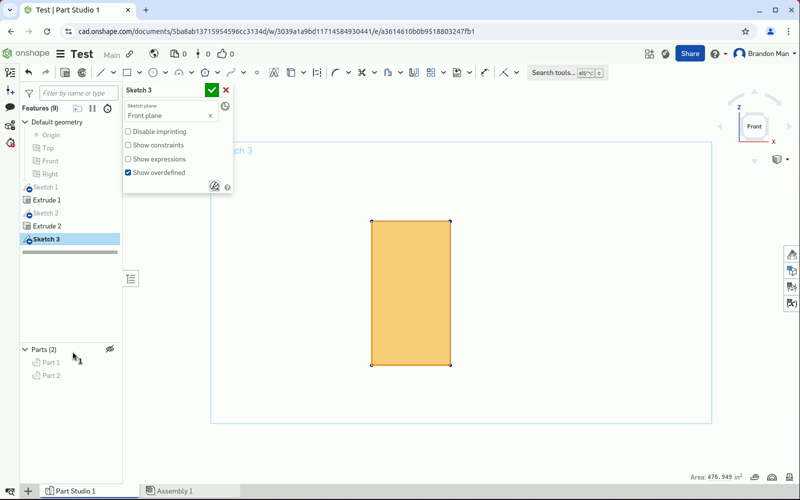
key(shift+y)
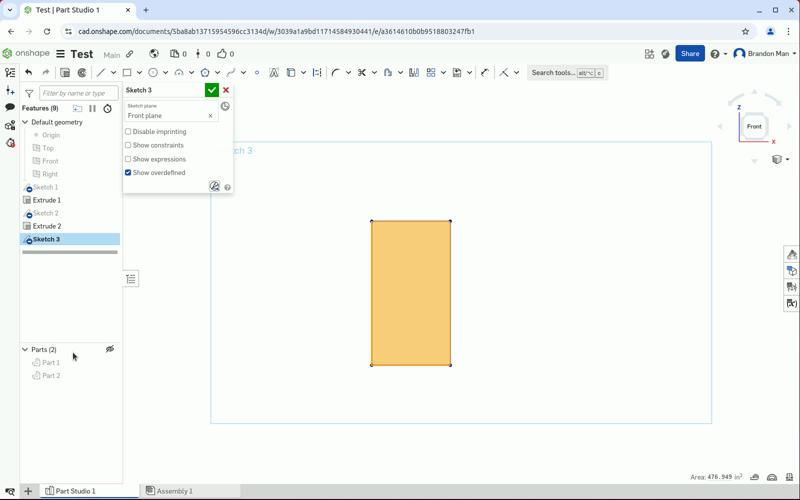
key(shift+e)
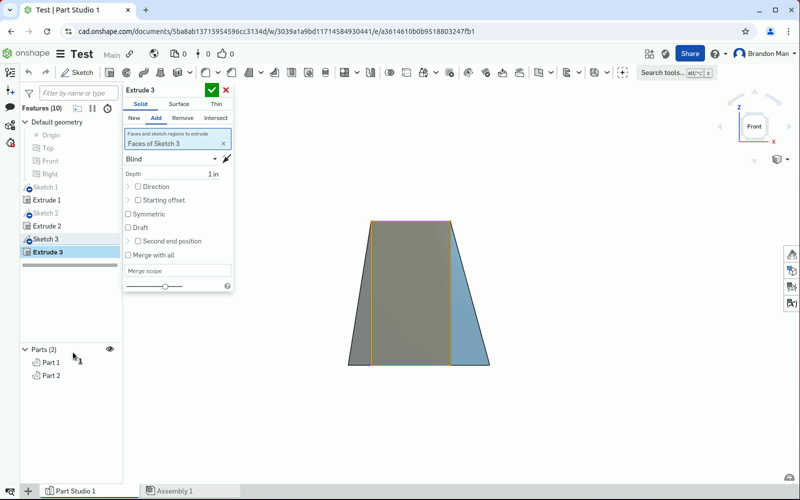
mouse_move(143, 106)
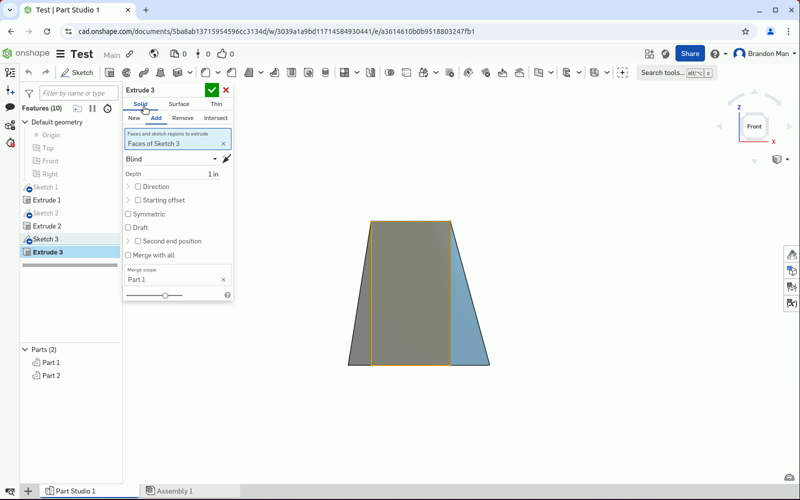
click(143, 106)
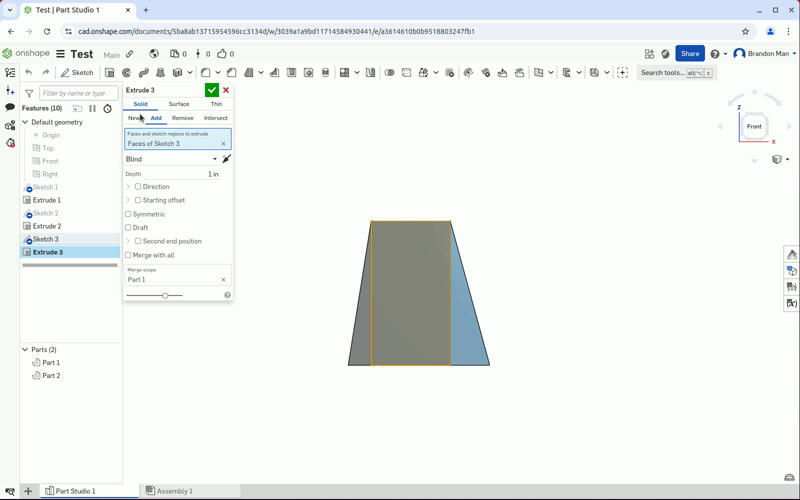
mouse_move(137, 120)
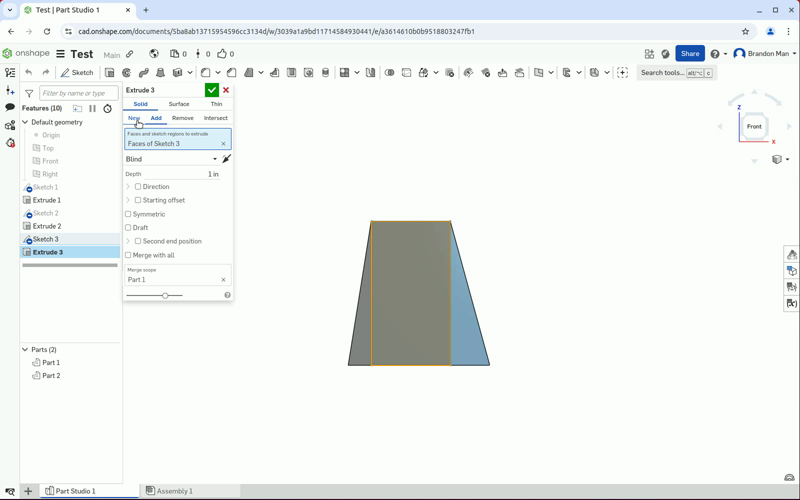
click(137, 120)
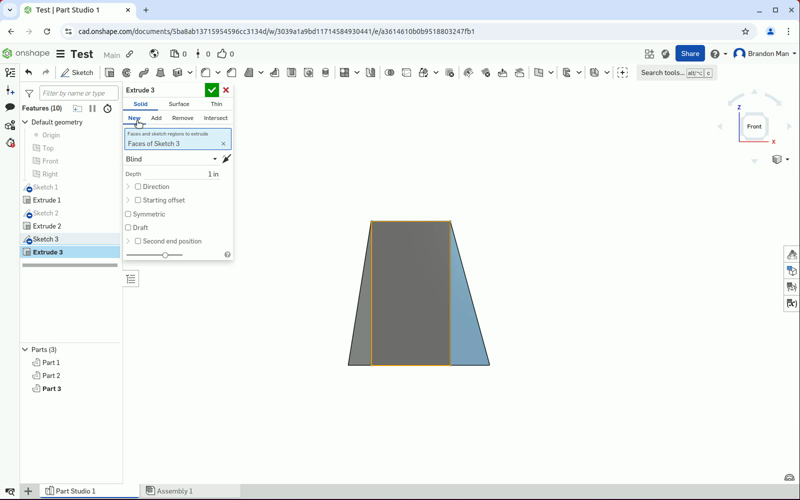
key(tab, 4)
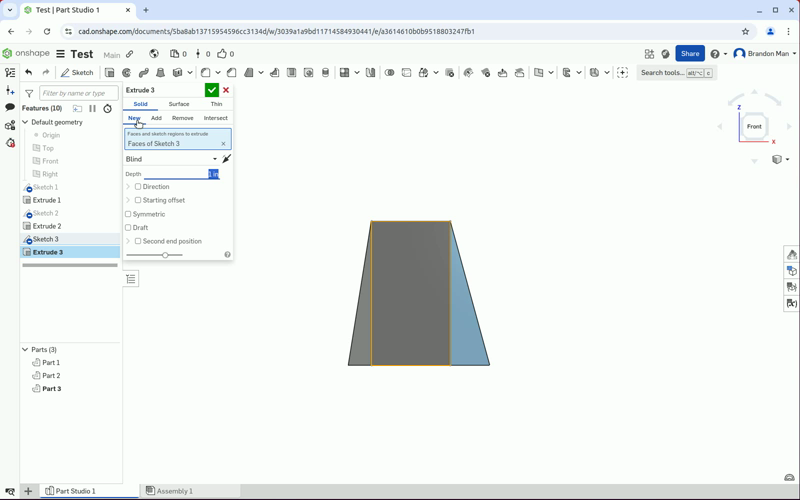
text(10.11)
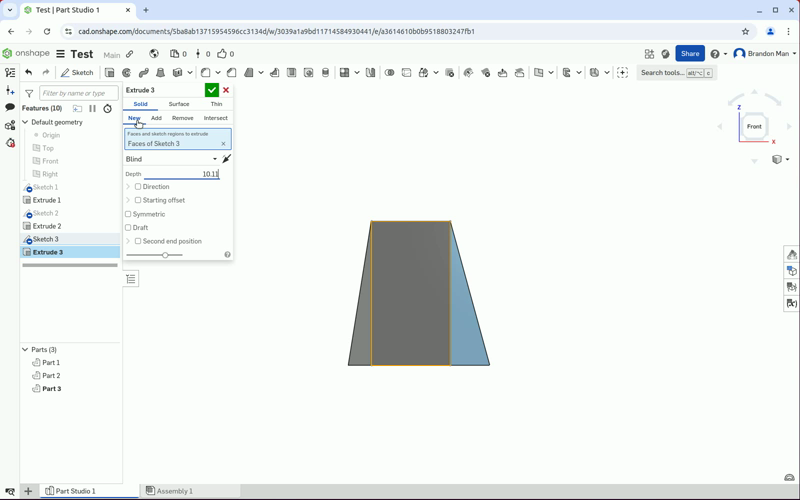
key(enter)
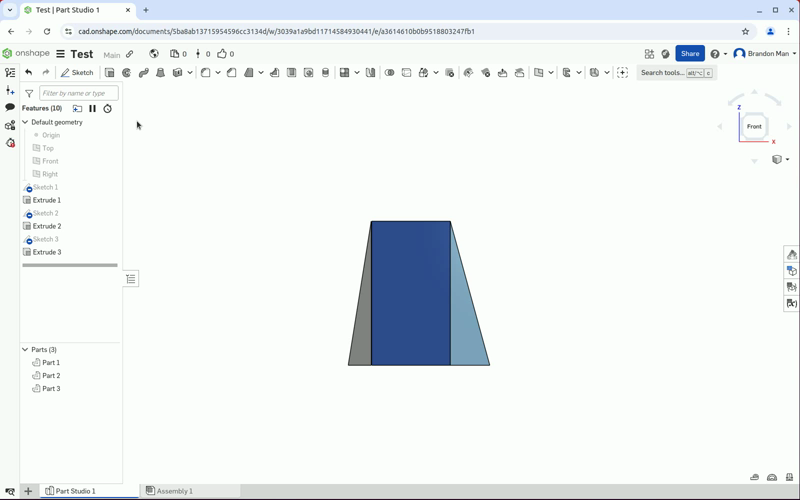
key(shift+h)
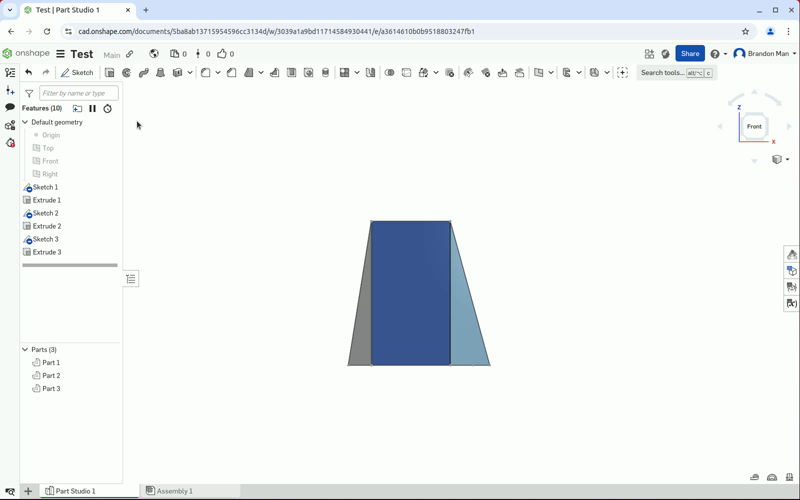
key(shift+h)
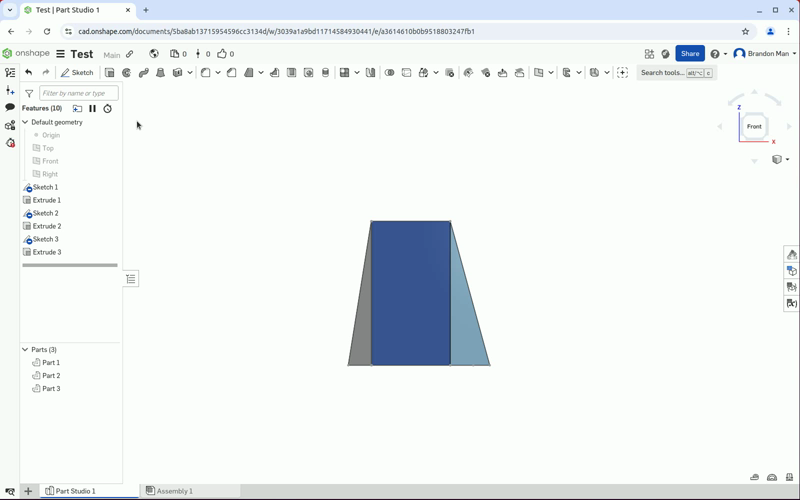
key(shift+7)
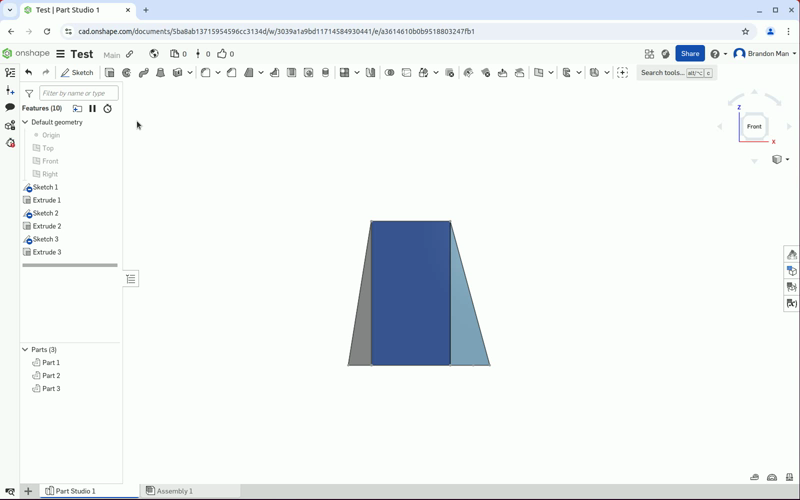
key(left, 2)
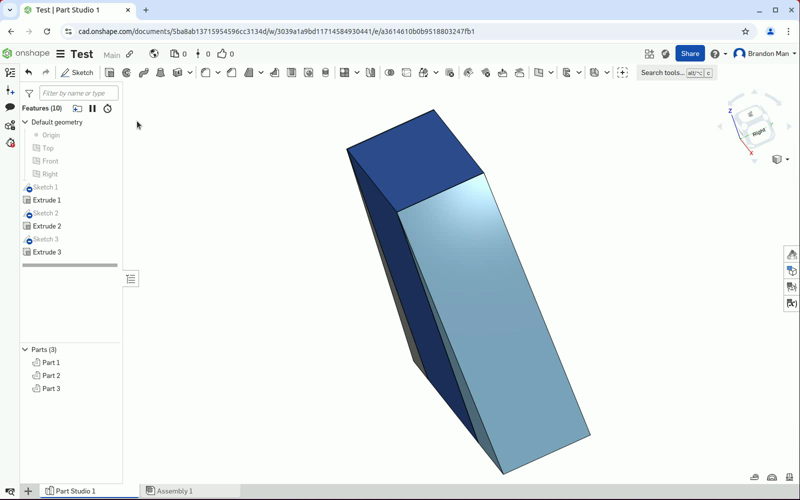
key(down, 2)
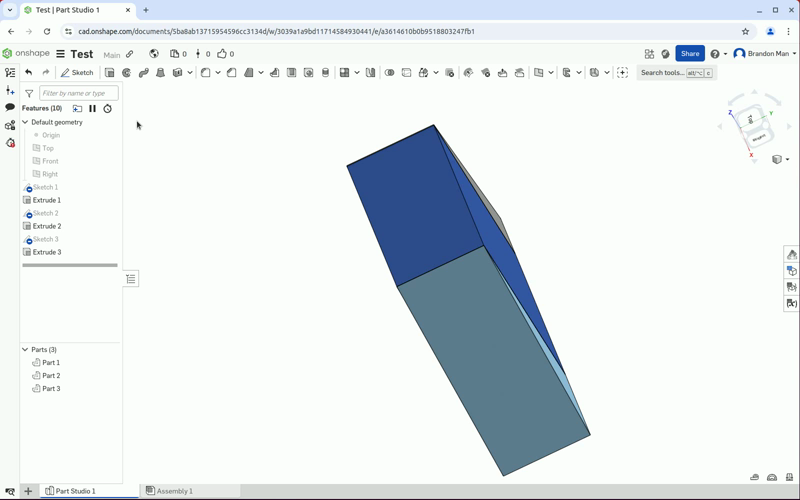
key(up, 2)
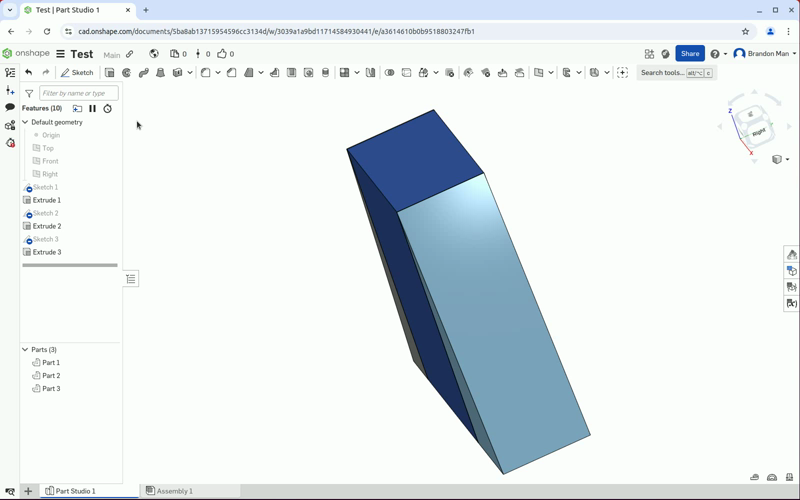
key(right, 2)
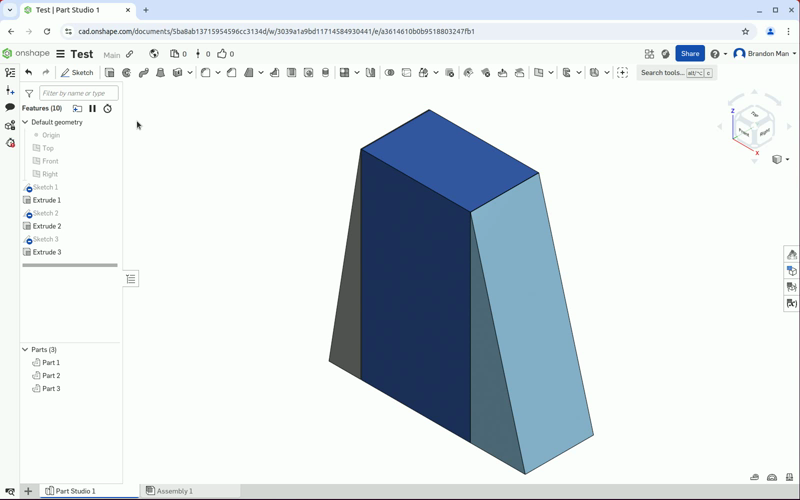
mouse_move(73, 189)
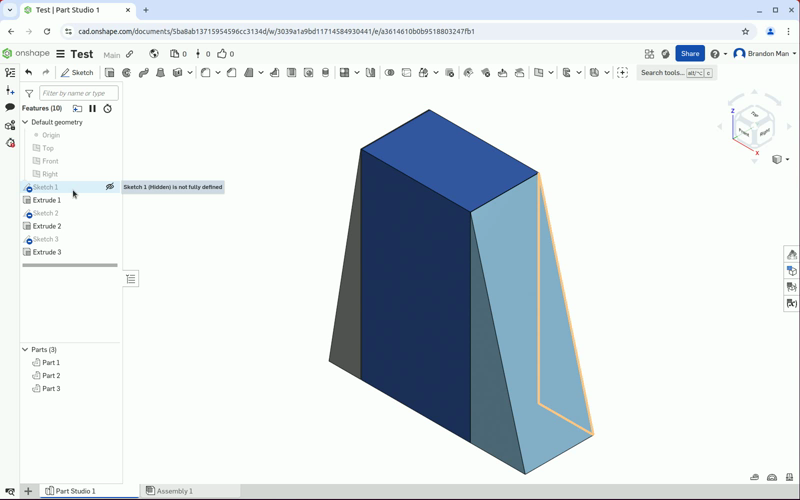
click(73, 189)